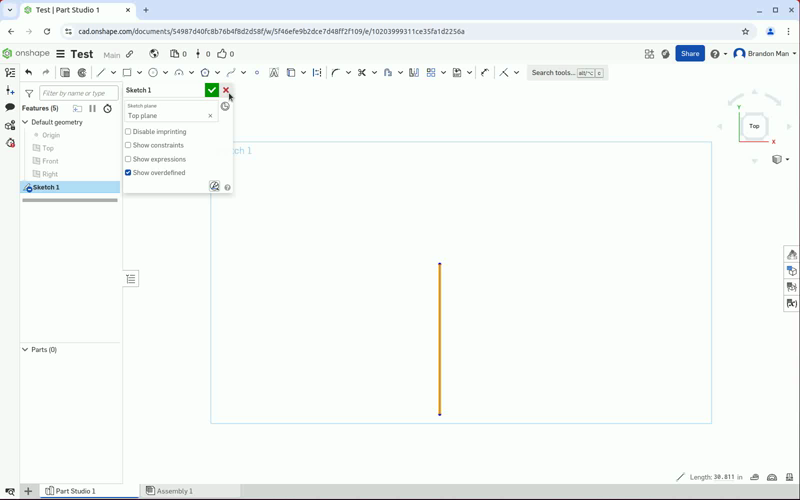
key(shift+h)
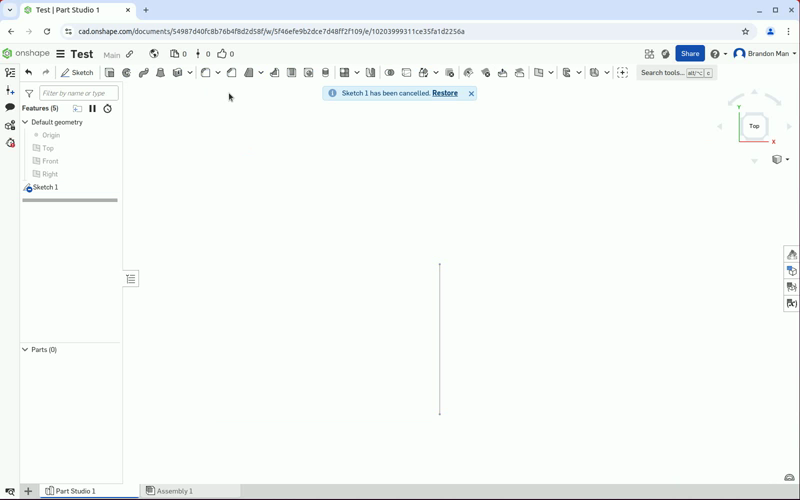
key(shift+s)
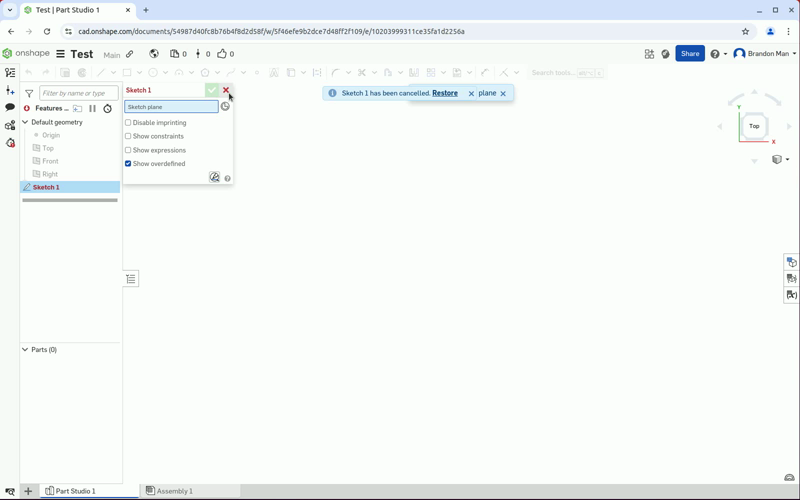
mouse_move(73, 150)
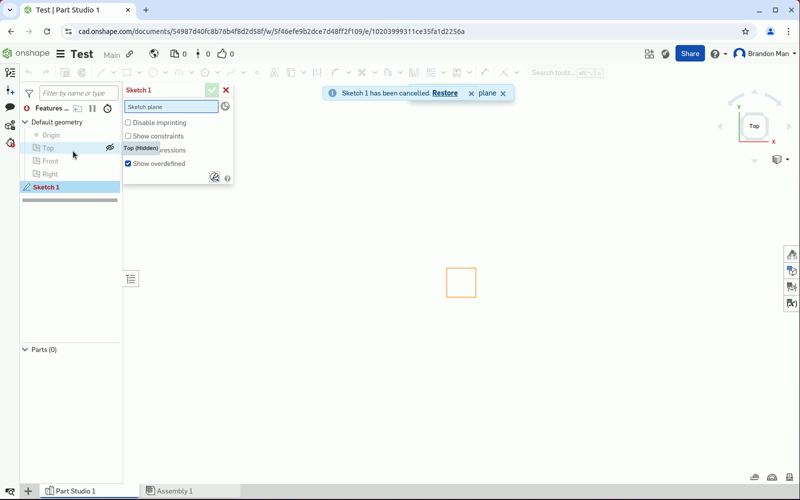
click(73, 150)
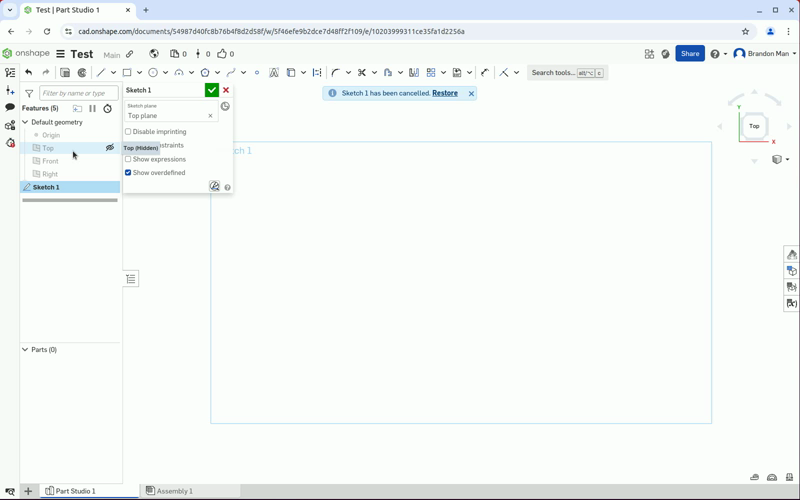
mouse_move(73, 352)
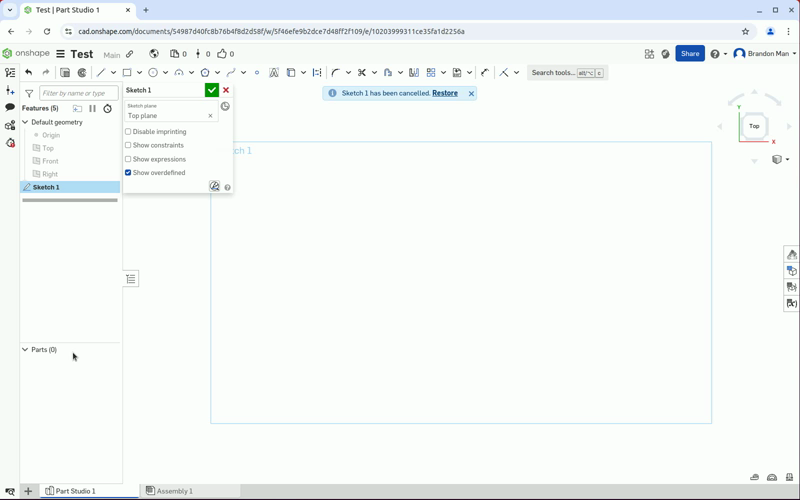
key(y)
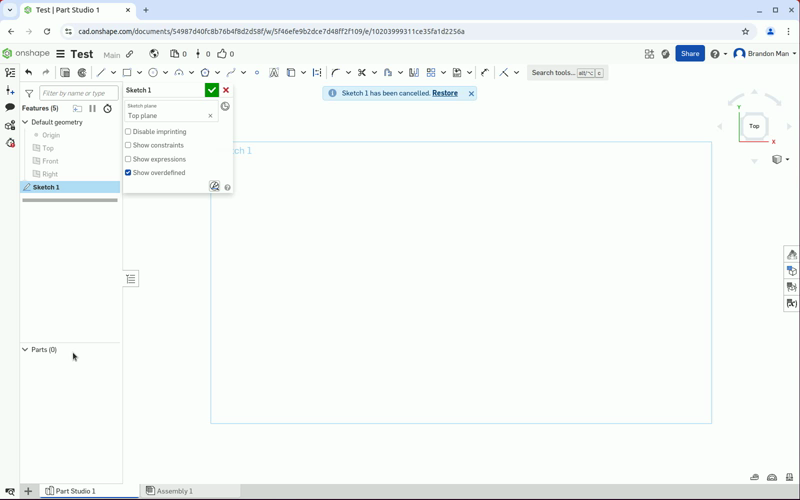
key(c)
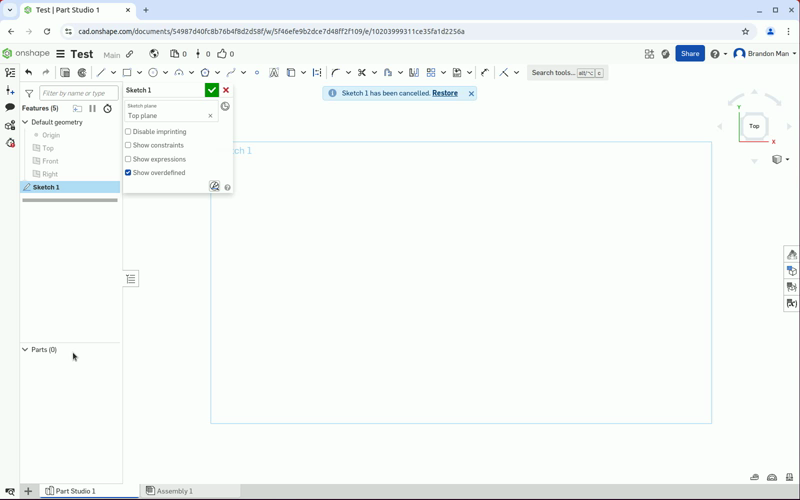
key_down(shift)
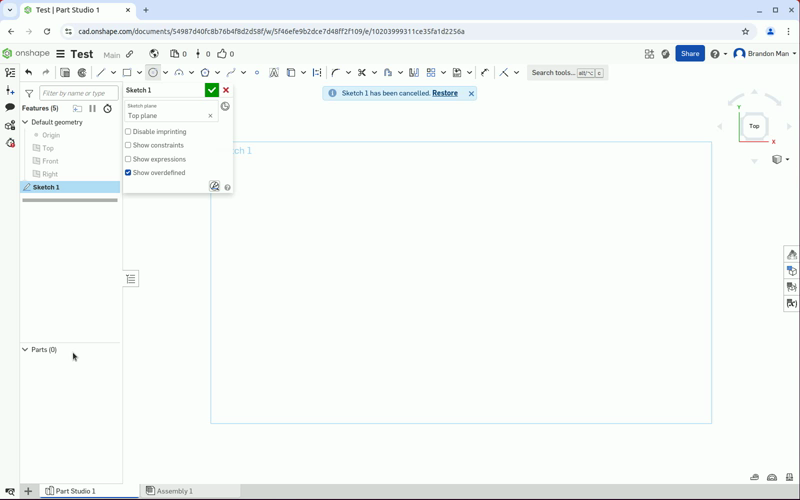
mouse_move(569, 228)
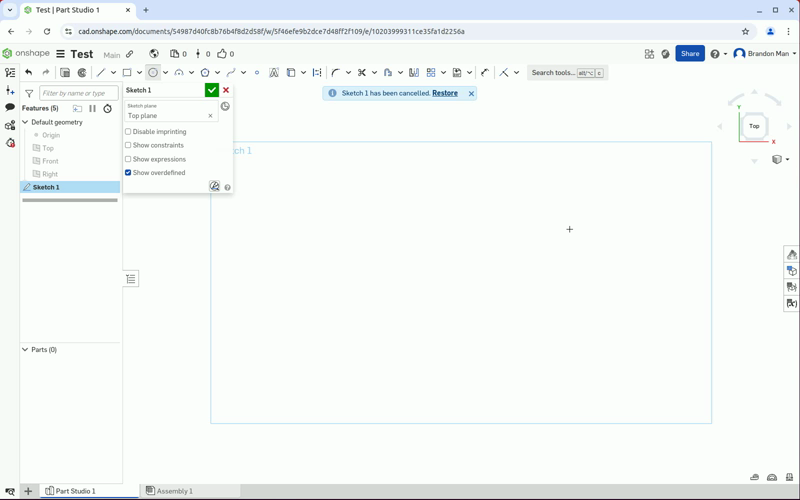
click(569, 228)
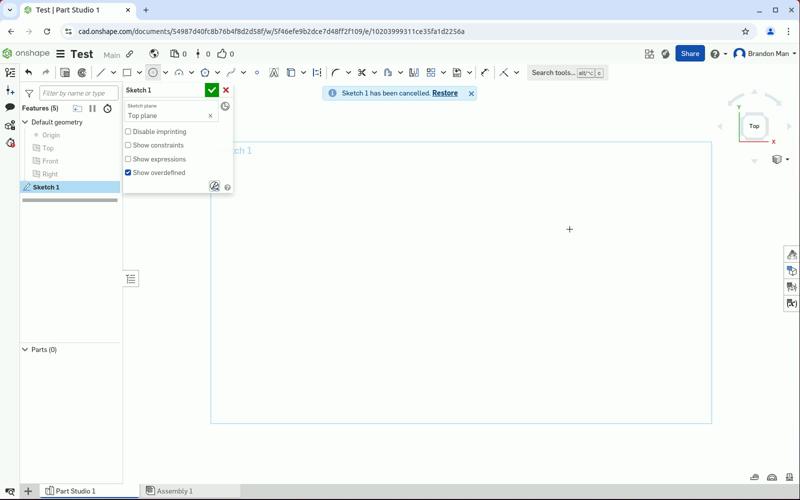
key_up(shift)
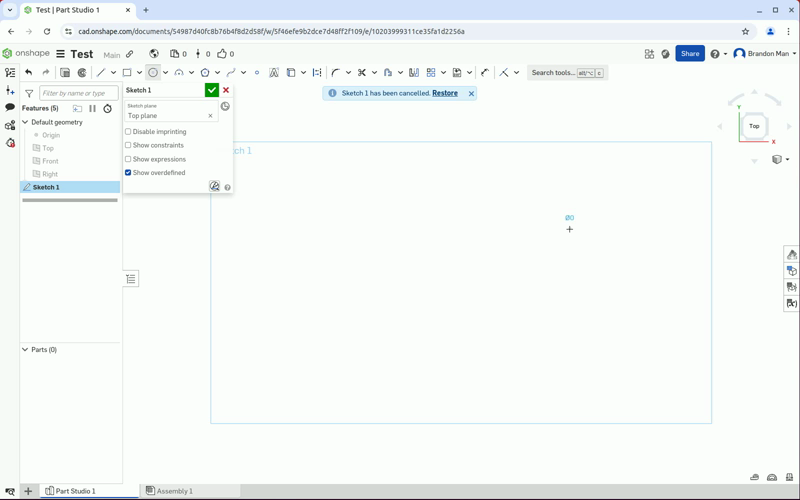
mouse_move(574, 228)
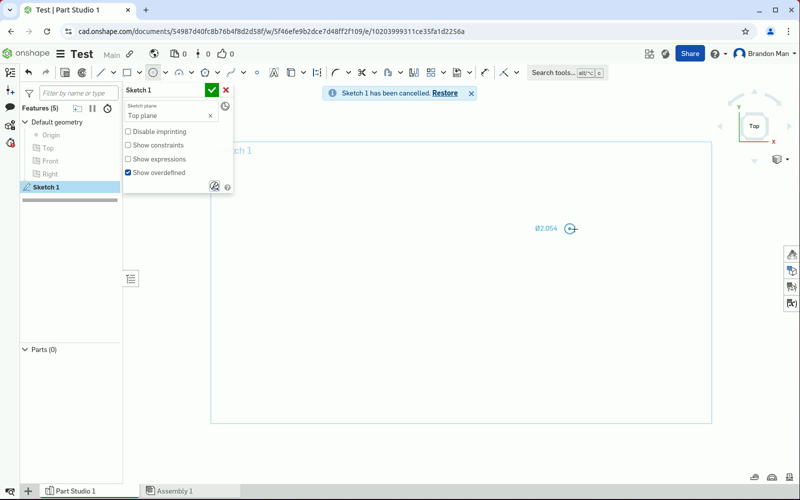
click(574, 228)
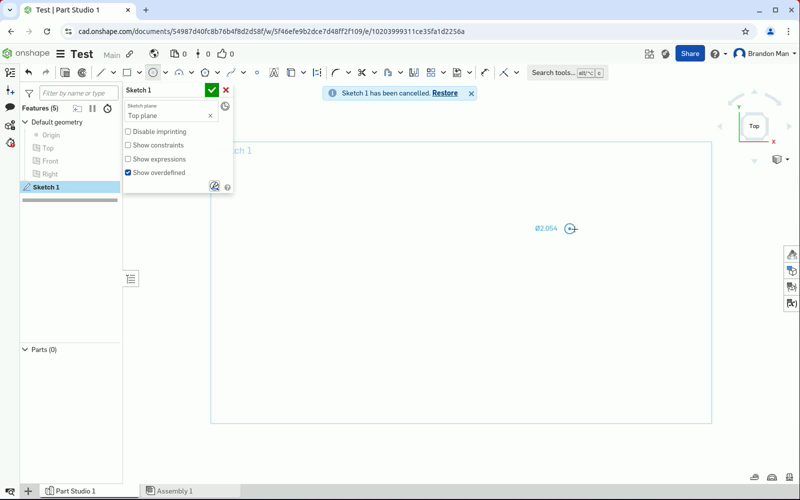
key(esc)
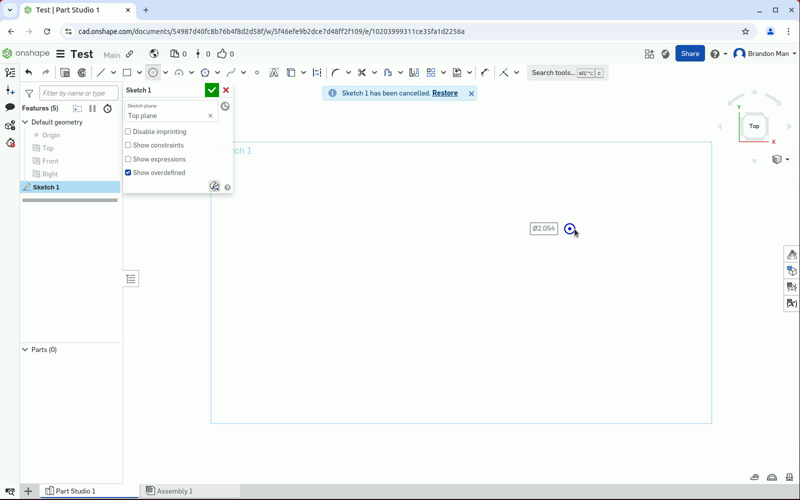
mouse_move(570, 231)
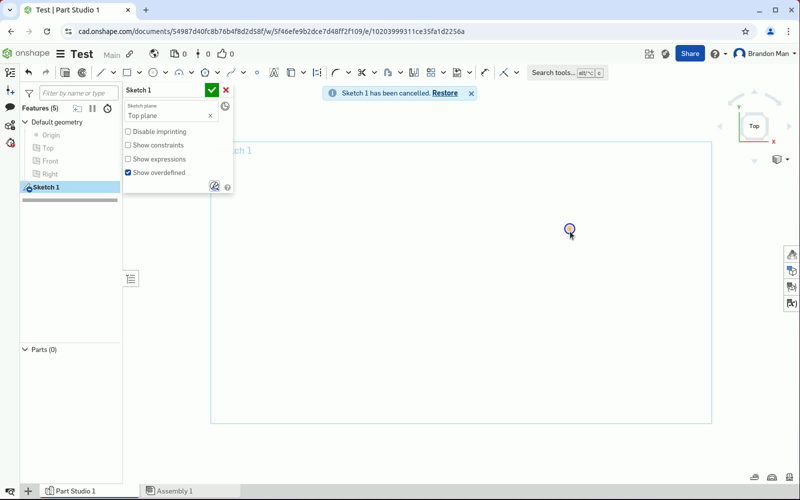
scroll(6)
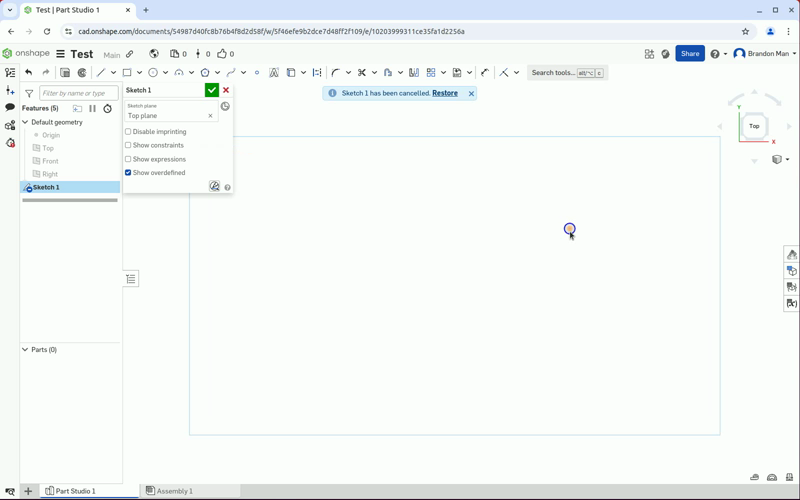
scroll(6)
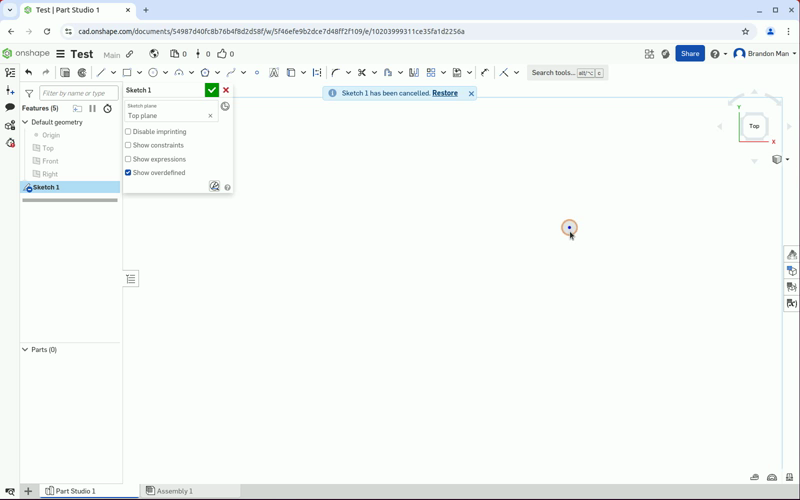
scroll(6)
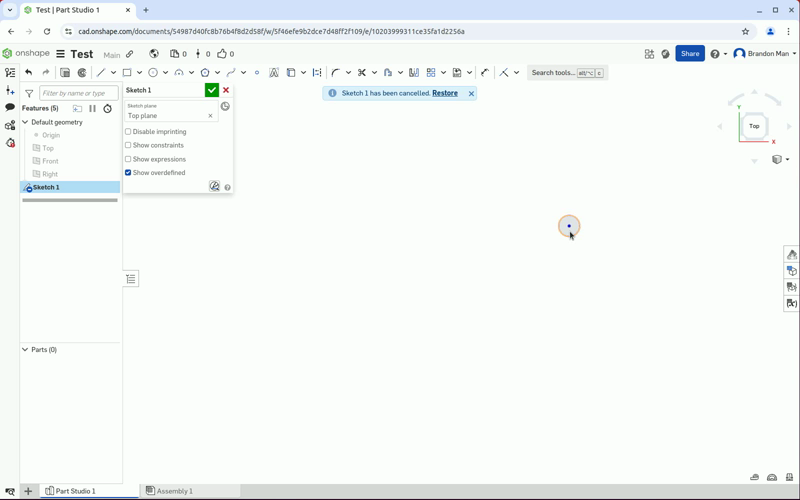
scroll(6)
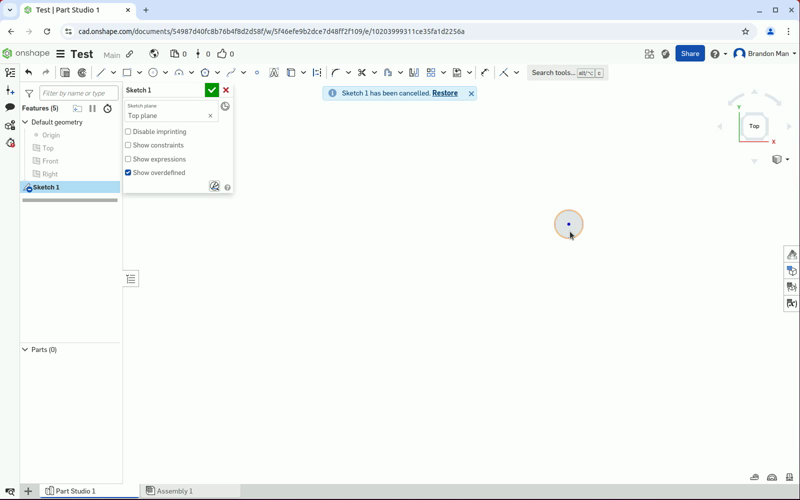
scroll(6)
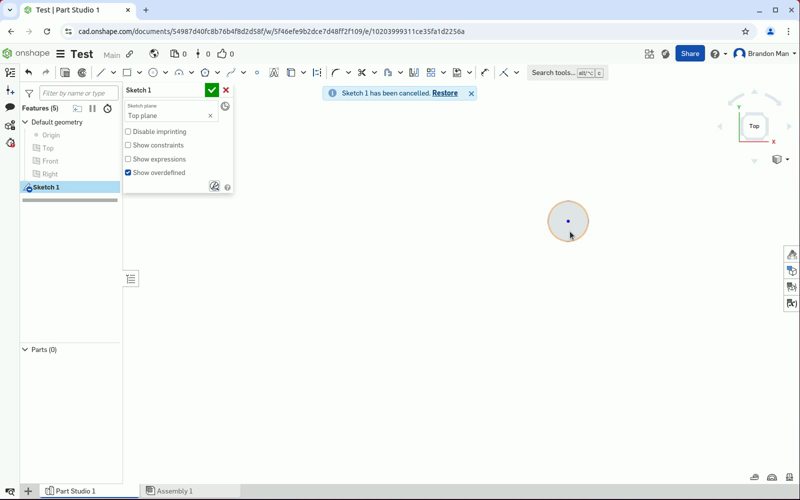
scroll(6)
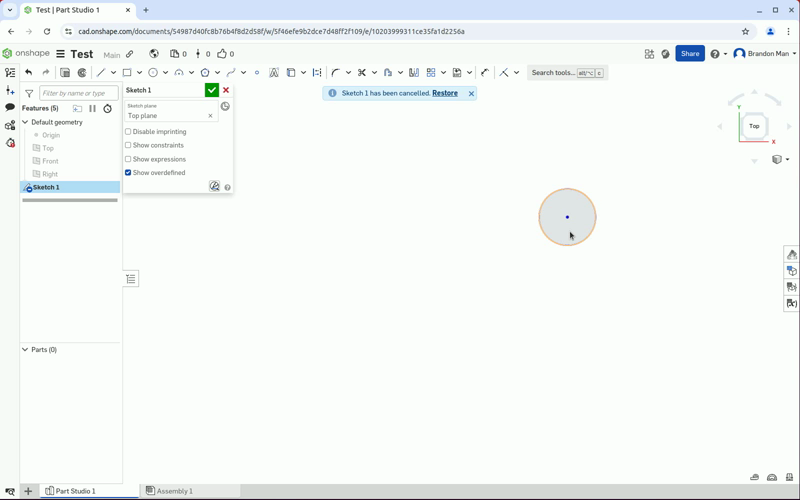
scroll(6)
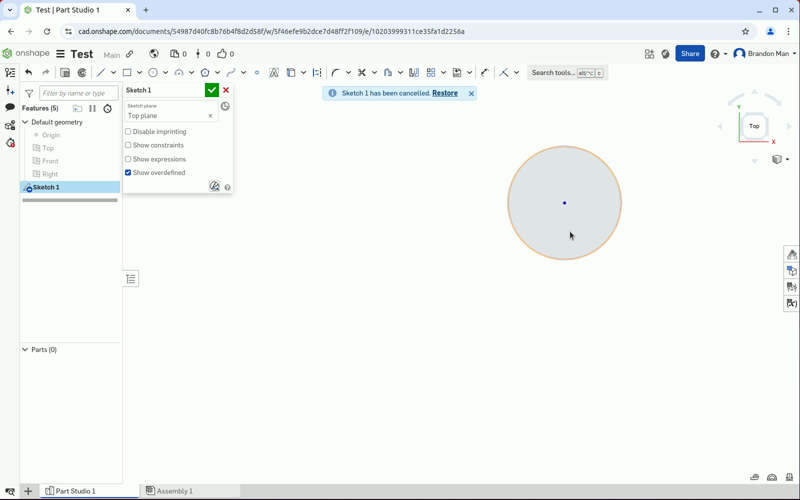
click(570, 231)
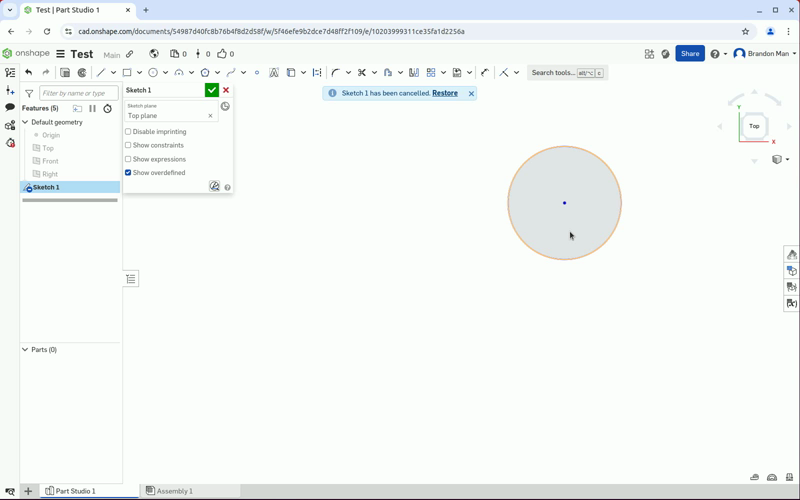
scroll(-6)
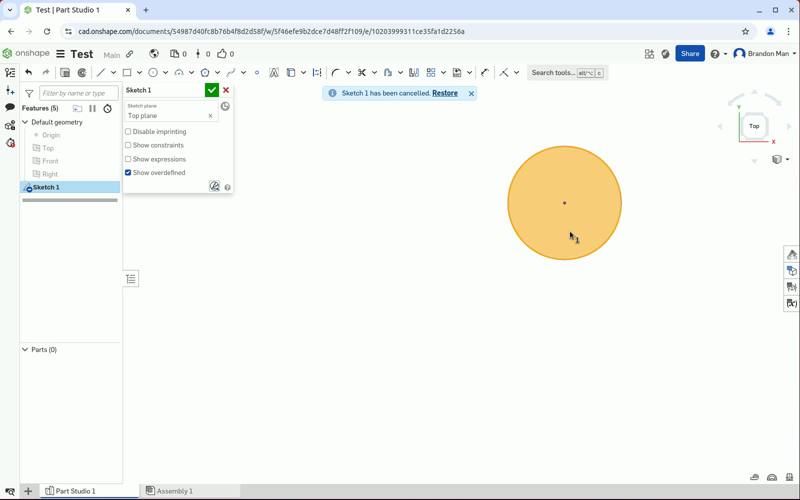
scroll(-6)
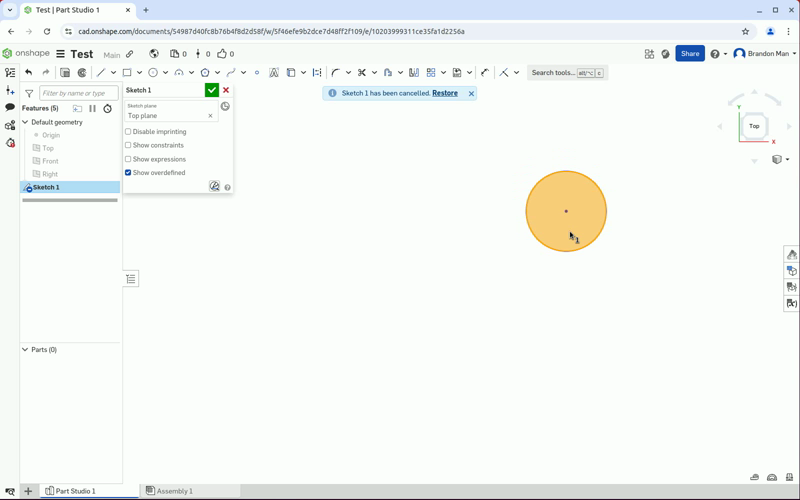
scroll(-6)
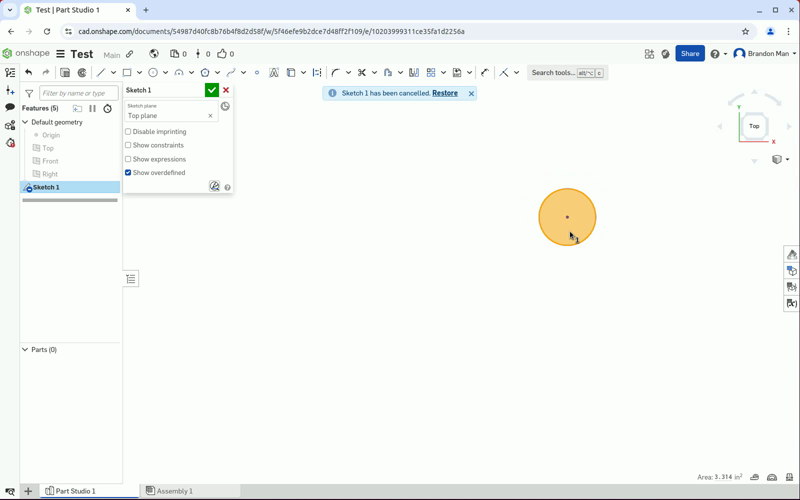
scroll(-6)
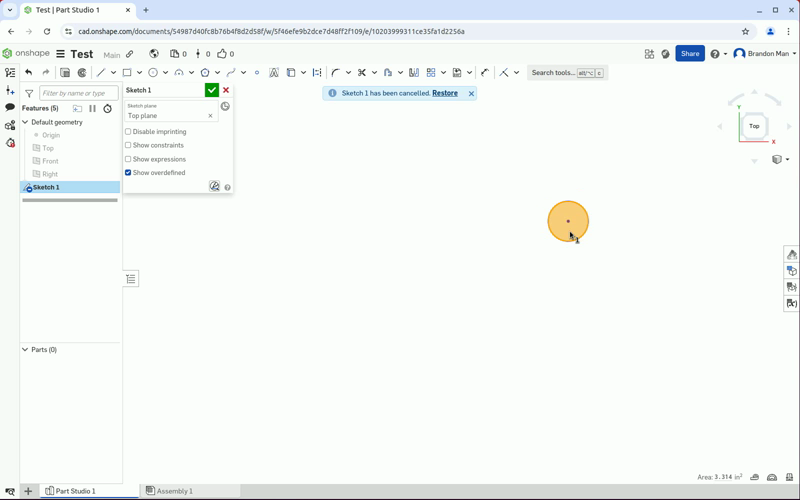
scroll(-6)
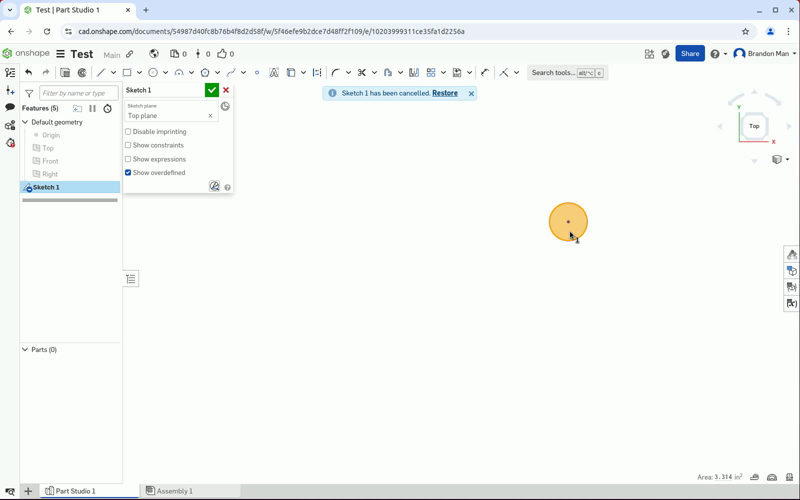
scroll(-6)
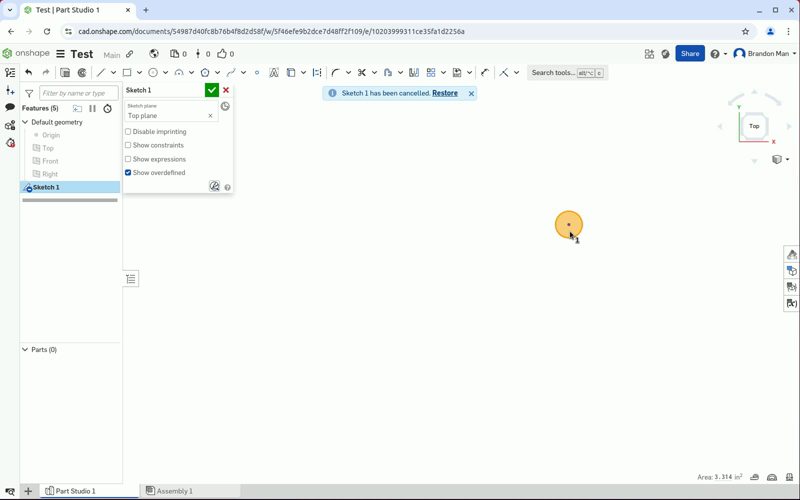
scroll(-6)
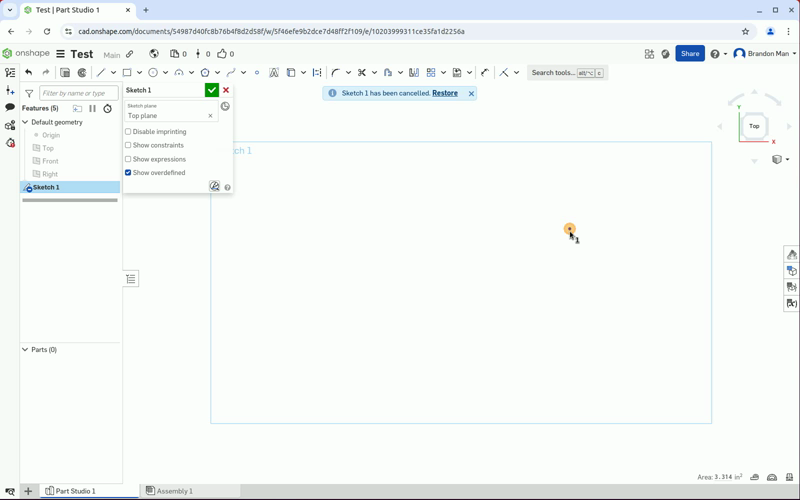
mouse_move(73, 352)
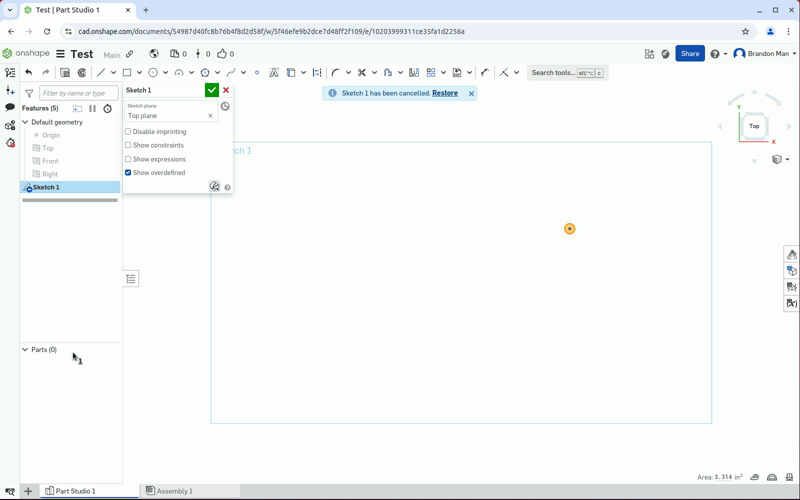
key(shift+y)
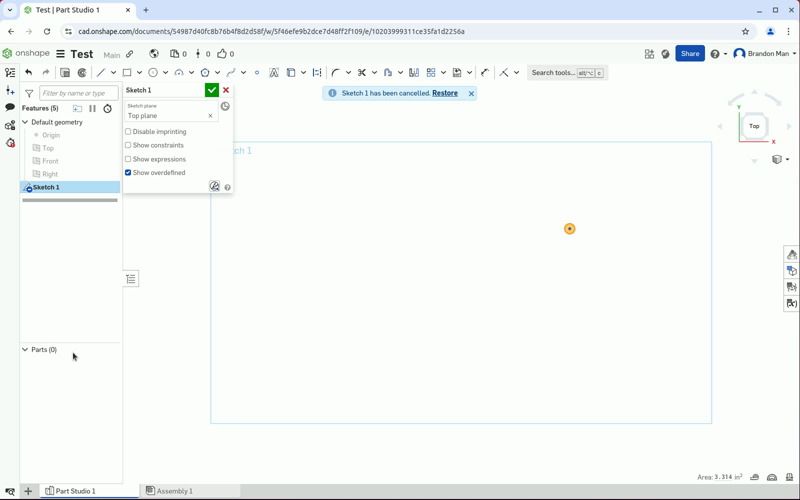
key(shift+e)
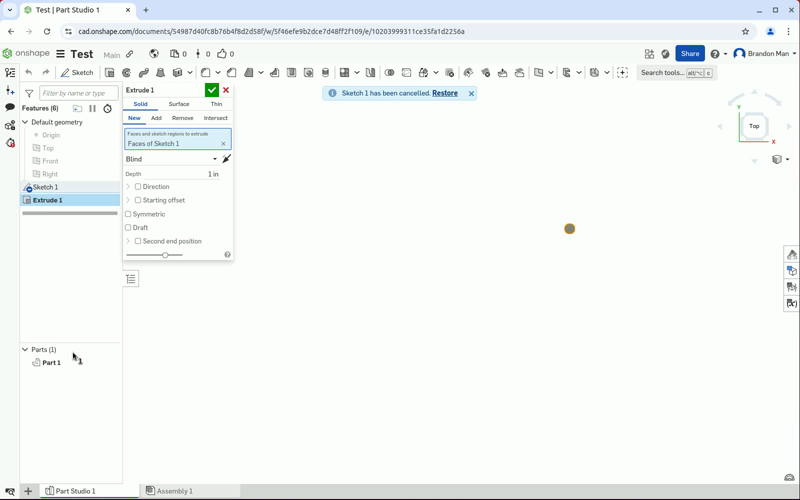
mouse_move(143, 106)
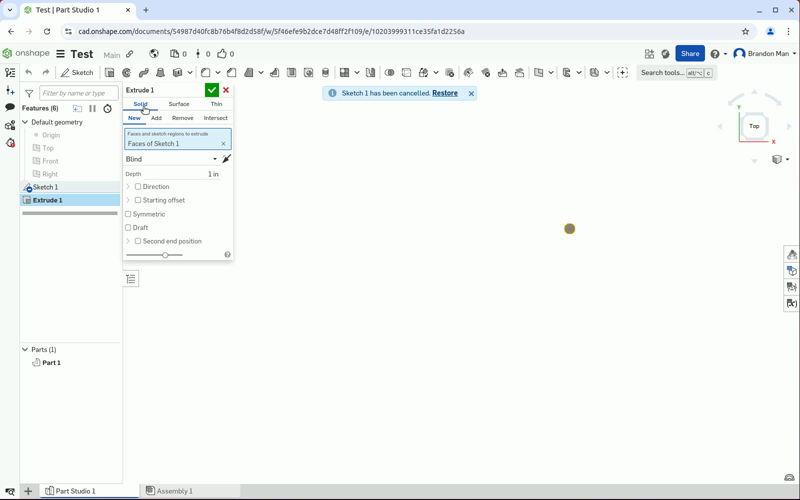
click(143, 106)
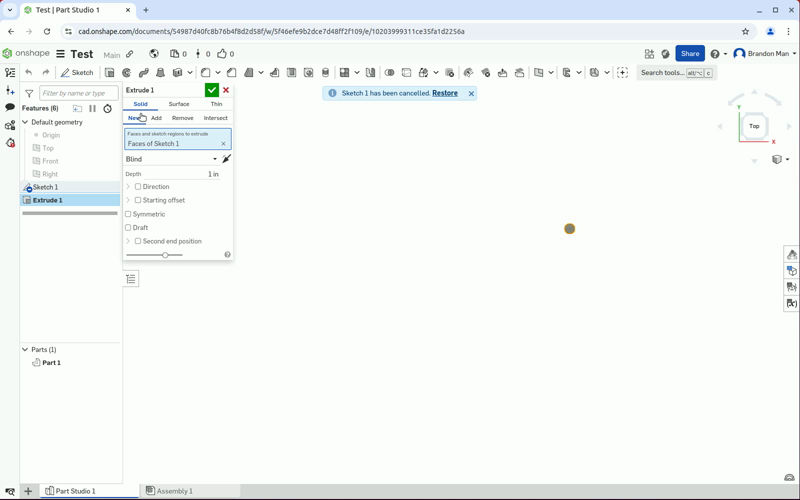
mouse_move(137, 120)
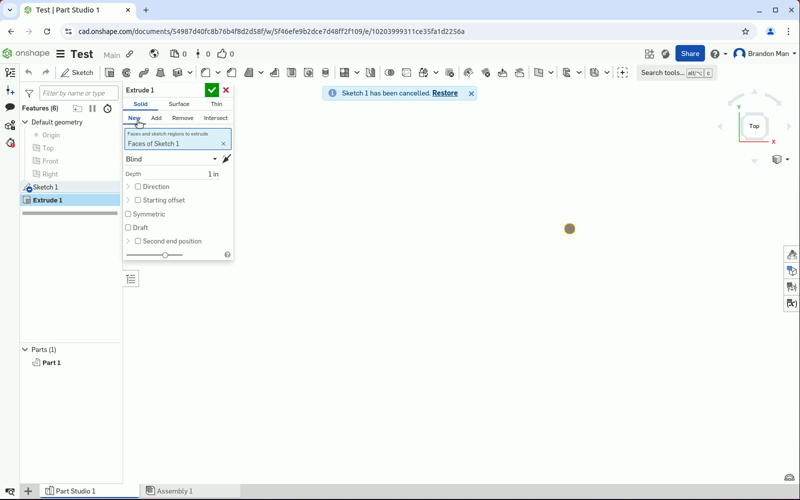
click(137, 120)
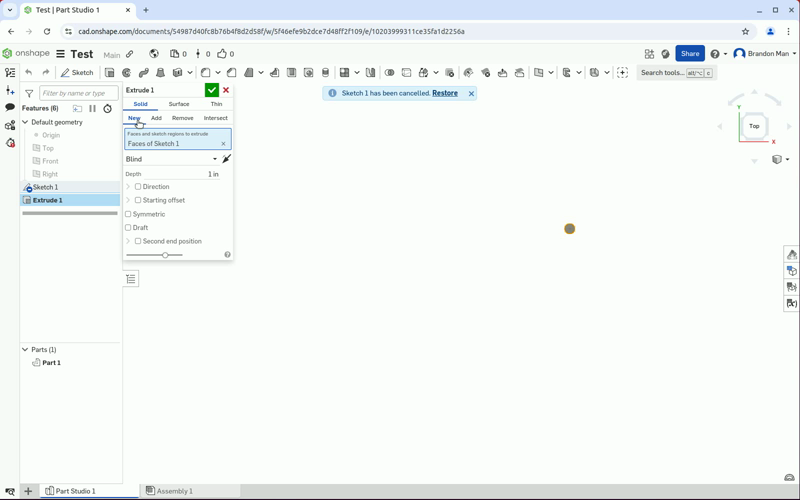
key(tab, 4)
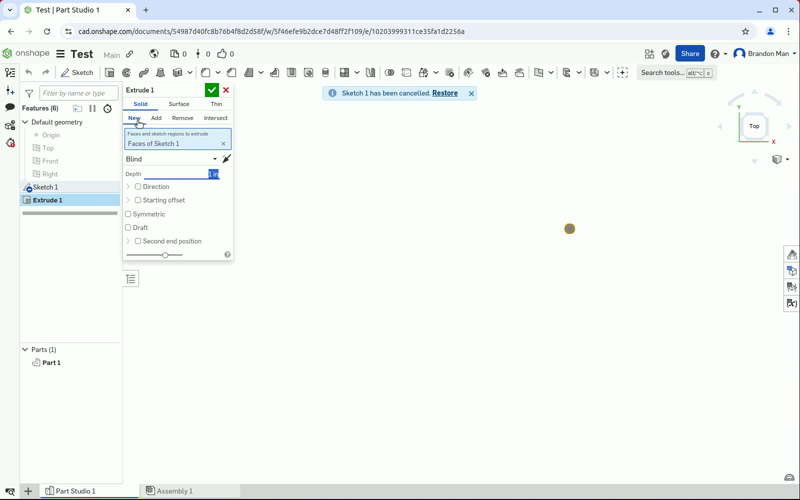
text(3.37)
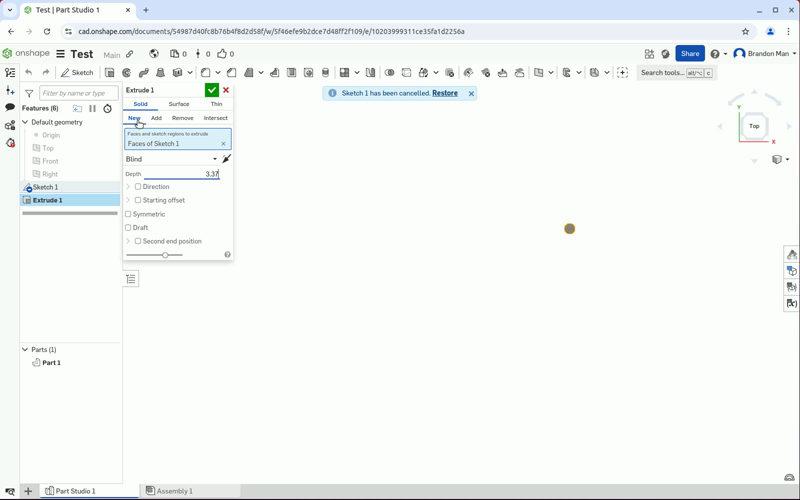
key(enter)
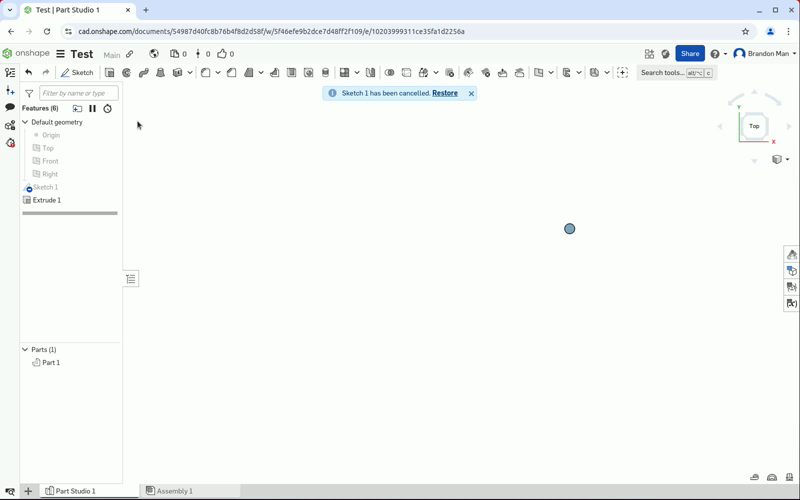
key(shift+h)
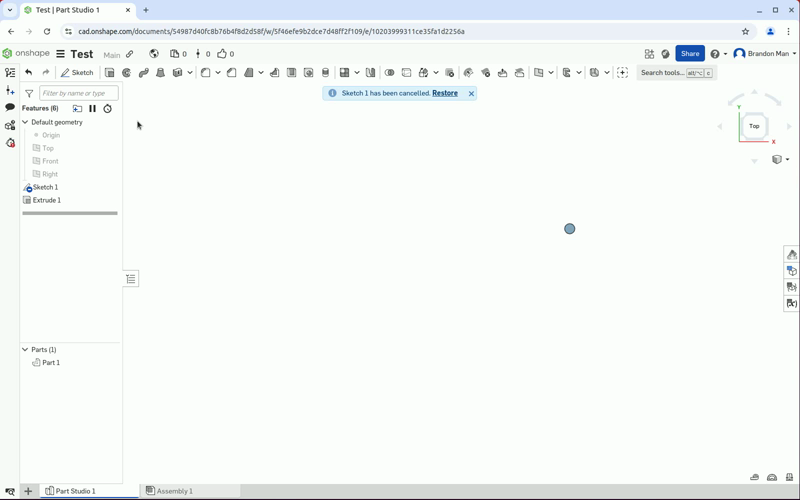
key(shift+h)
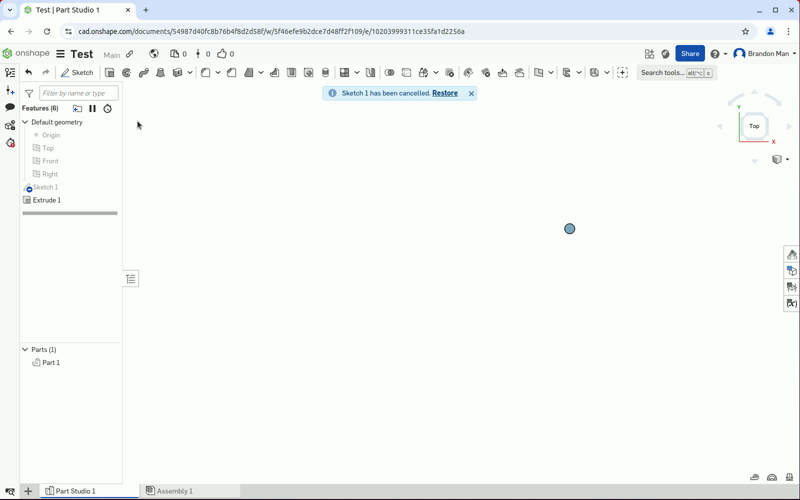
mouse_move(73, 189)
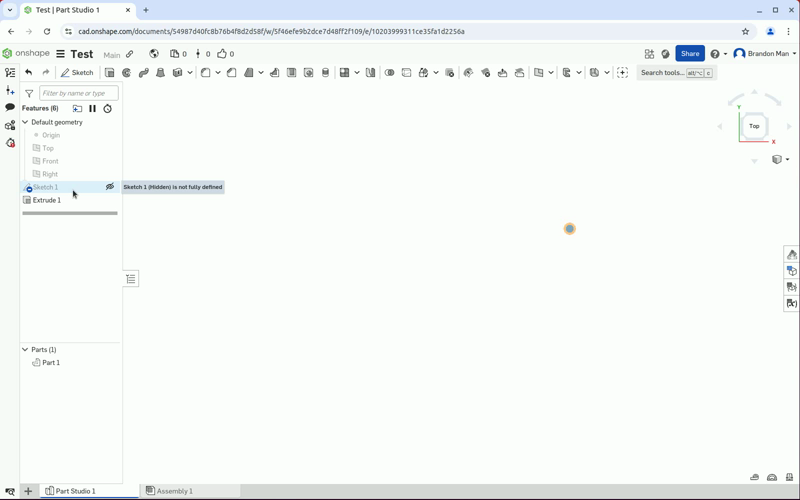
click(73, 189)
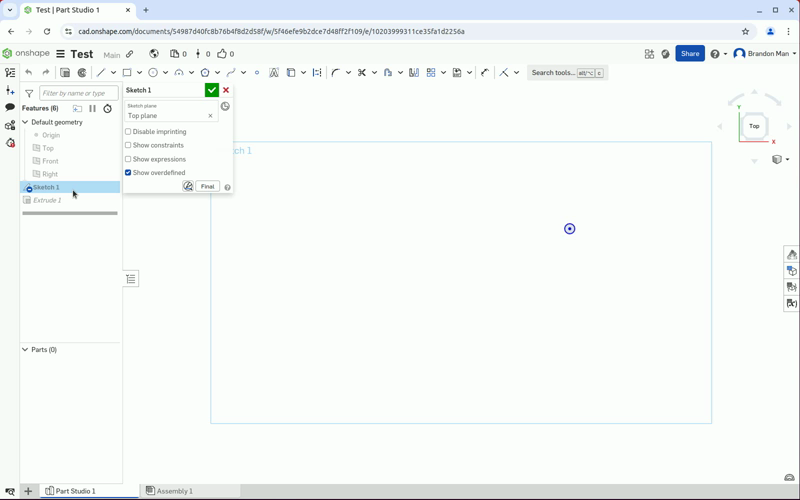
mouse_move(229, 92)
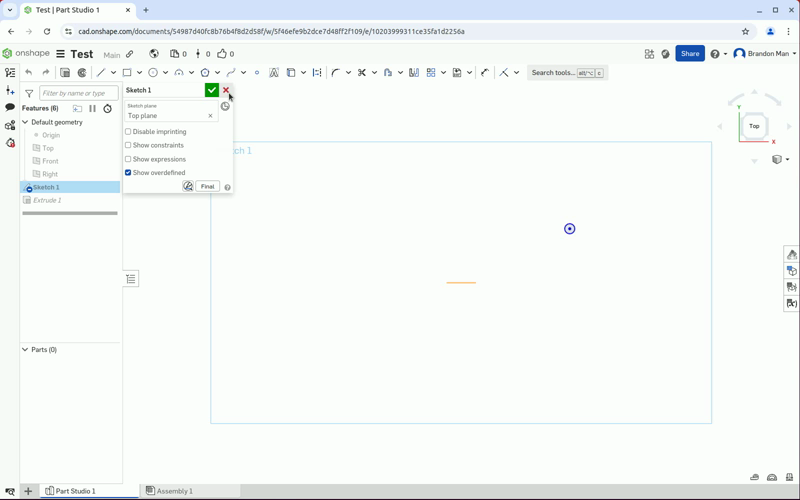
click(229, 92)
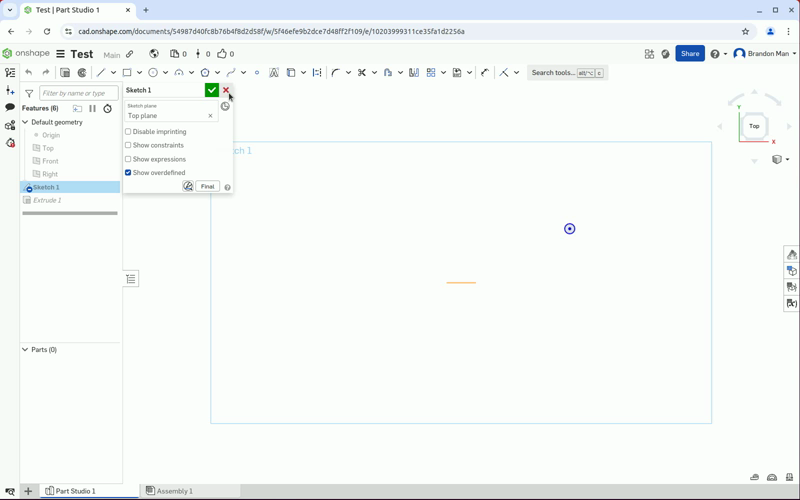
key(shift+s)
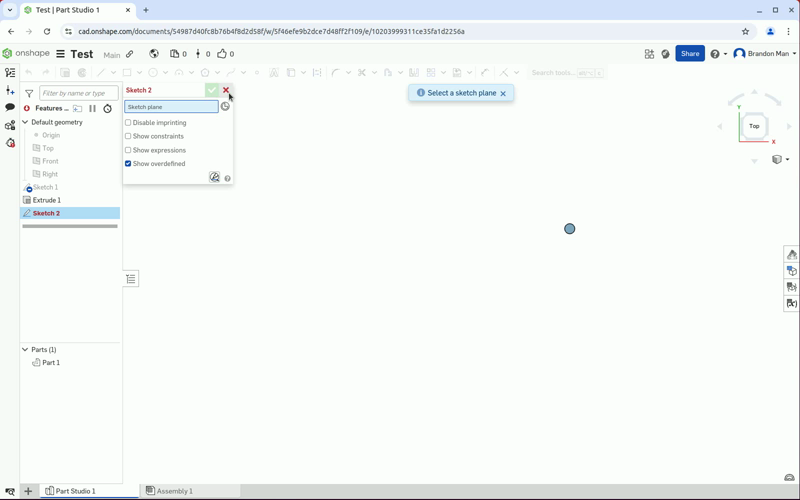
mouse_move(73, 150)
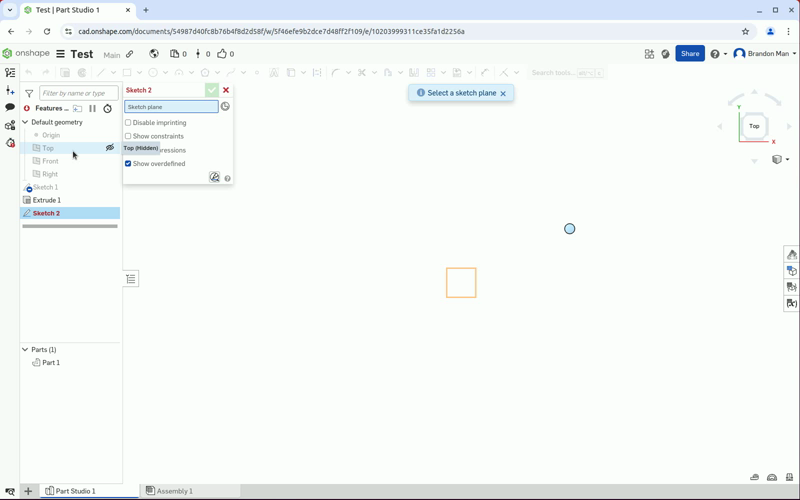
click(73, 150)
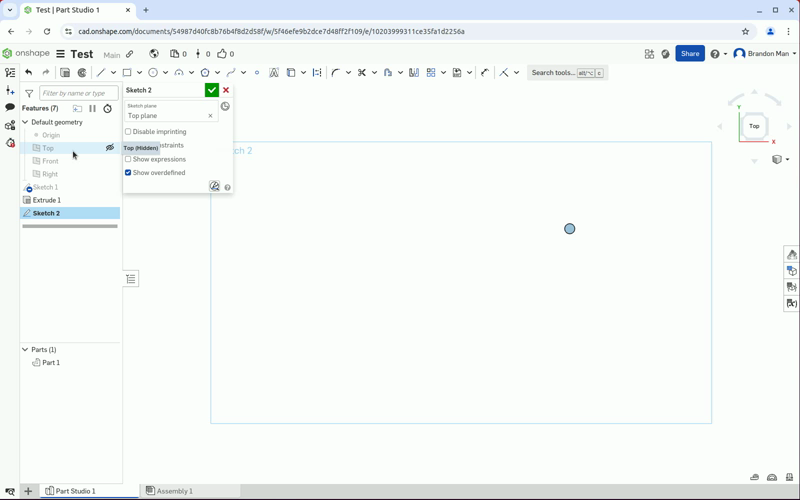
mouse_move(73, 352)
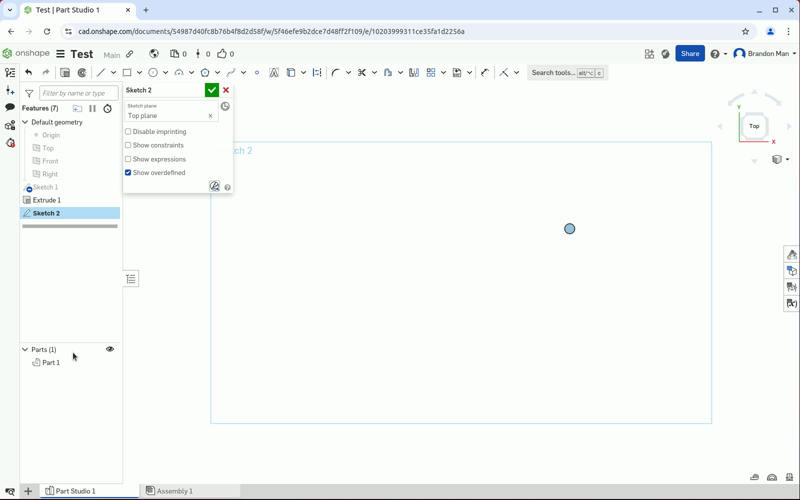
key(y)
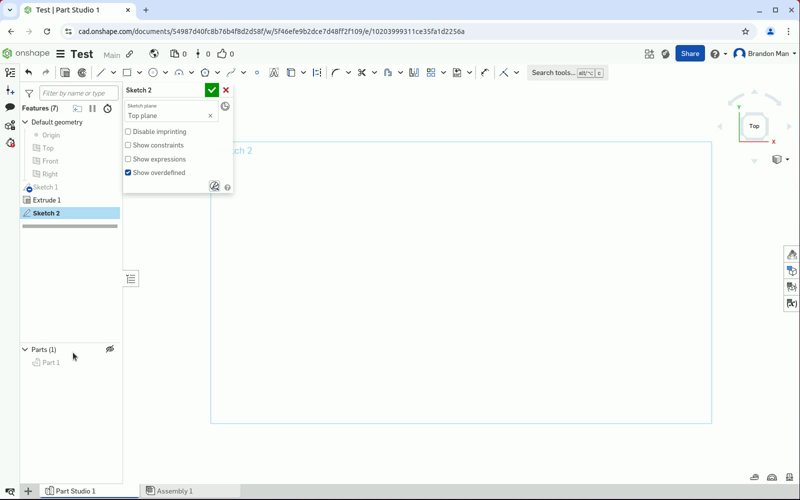
key(c)
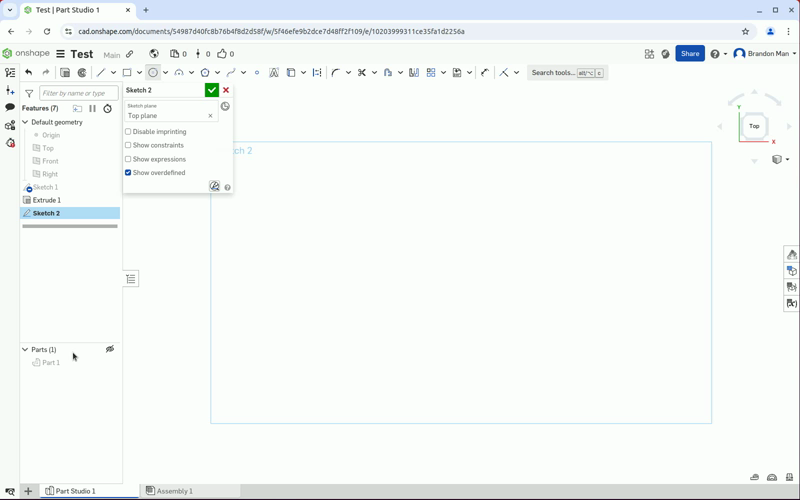
key_down(shift)
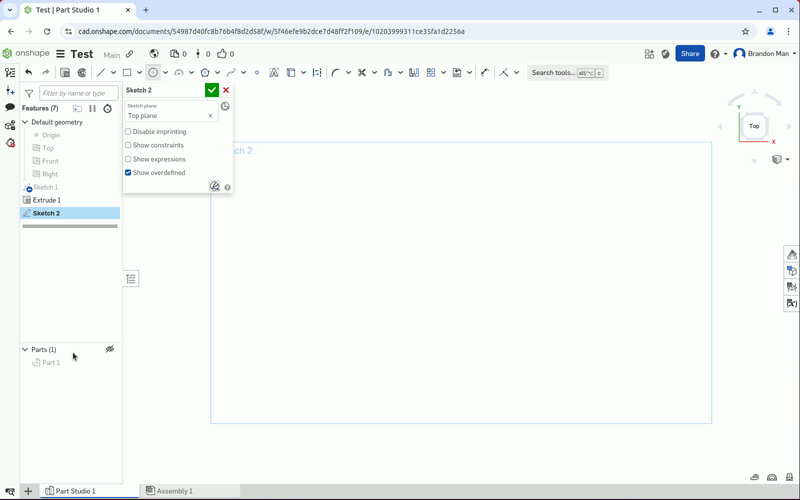
mouse_move(470, 186)
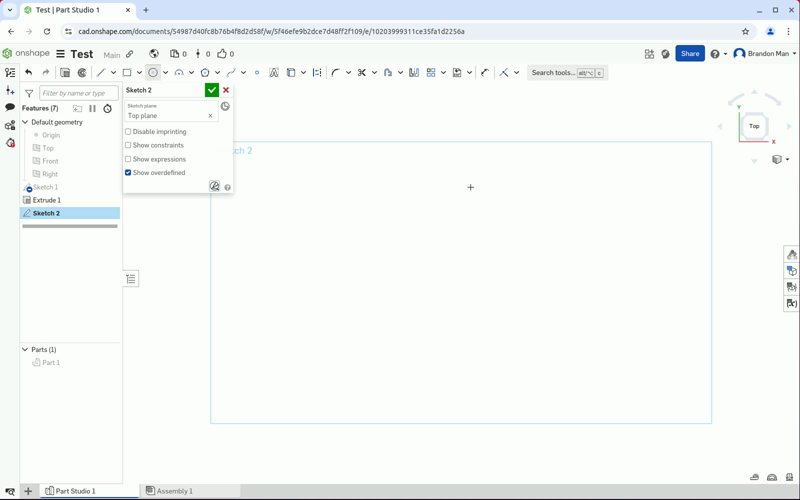
click(470, 186)
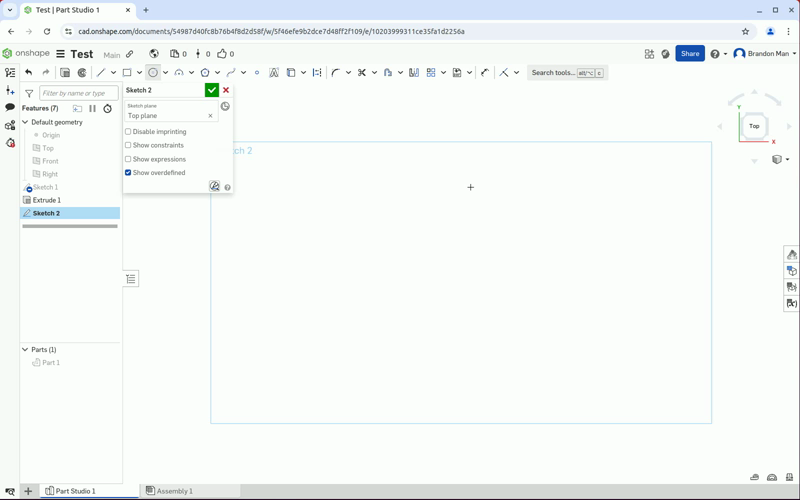
key_up(shift)
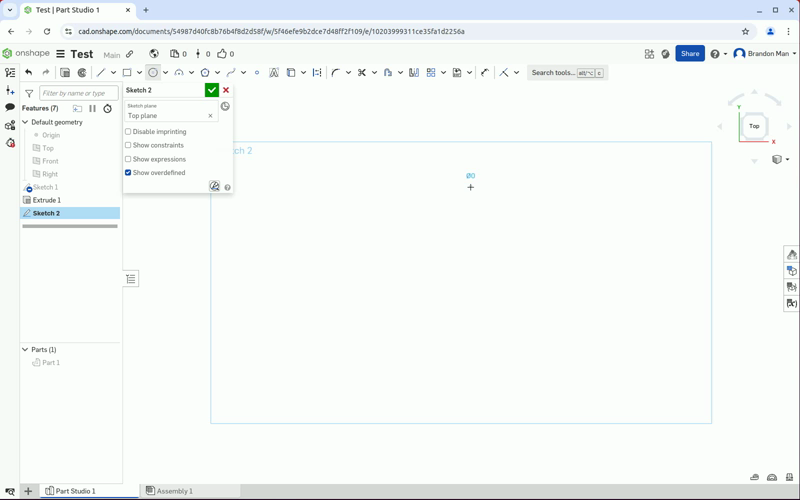
mouse_move(480, 186)
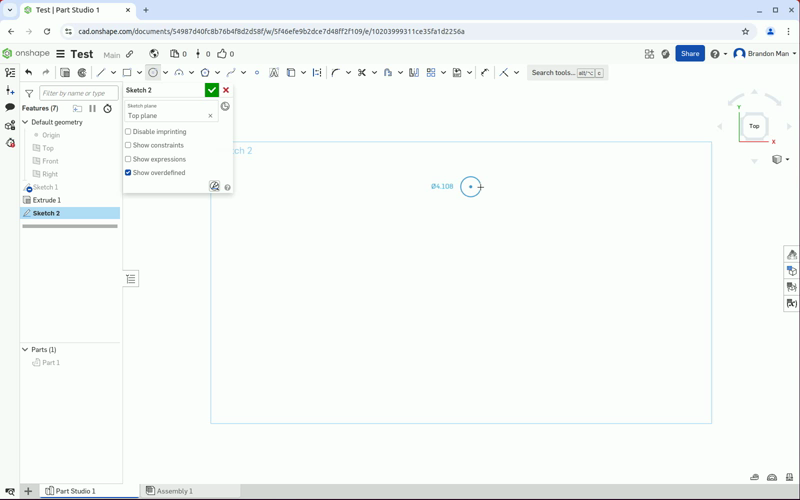
click(480, 186)
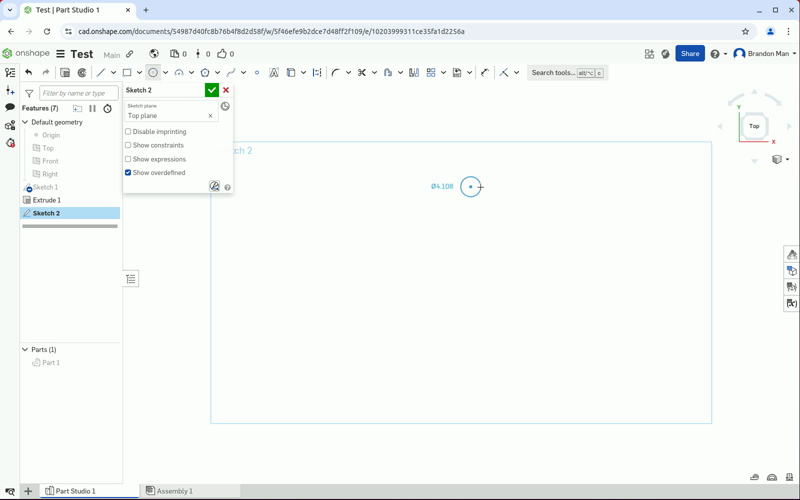
key(esc)
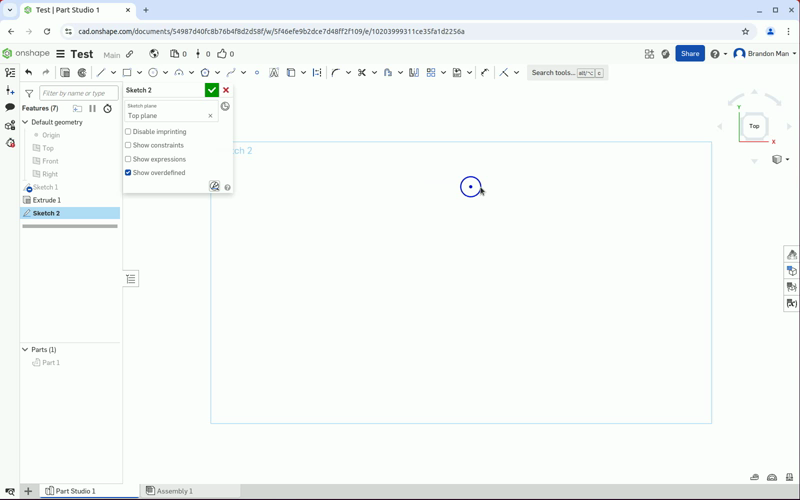
mouse_move(472, 189)
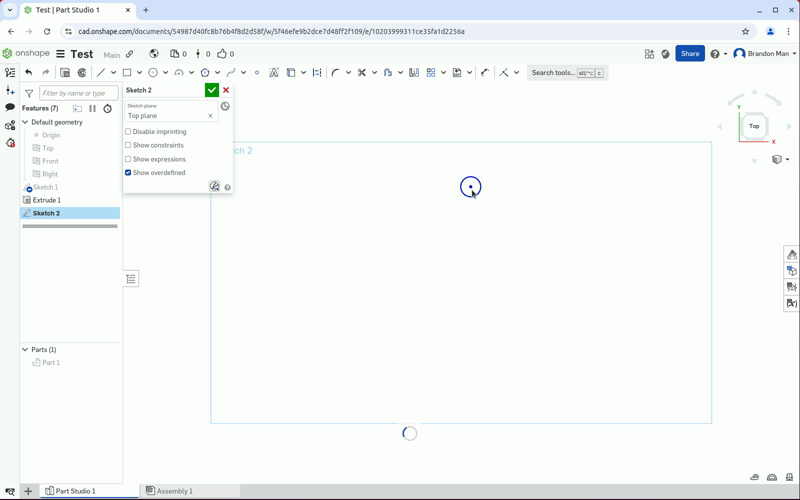
scroll(6)
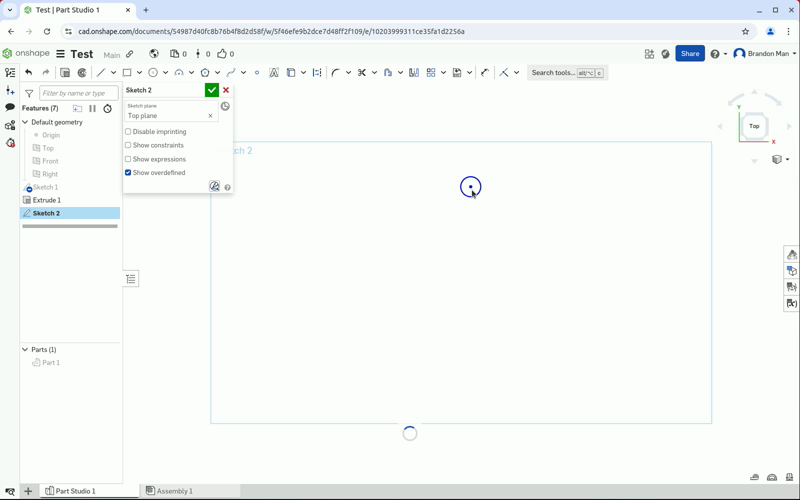
scroll(6)
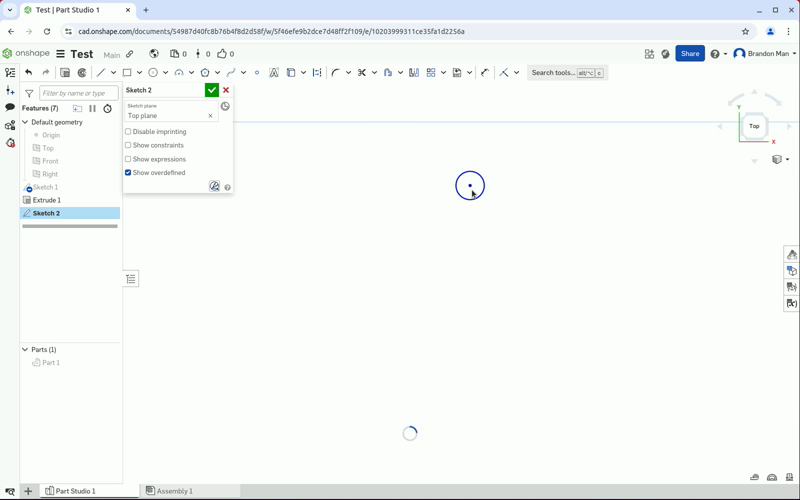
scroll(6)
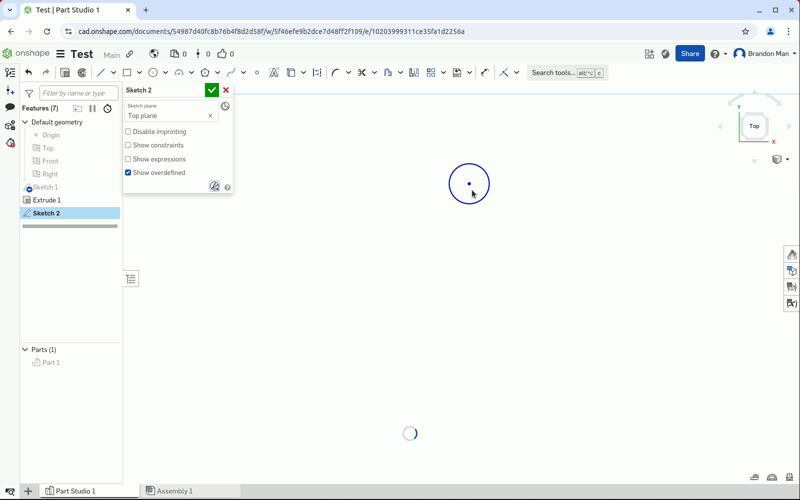
scroll(6)
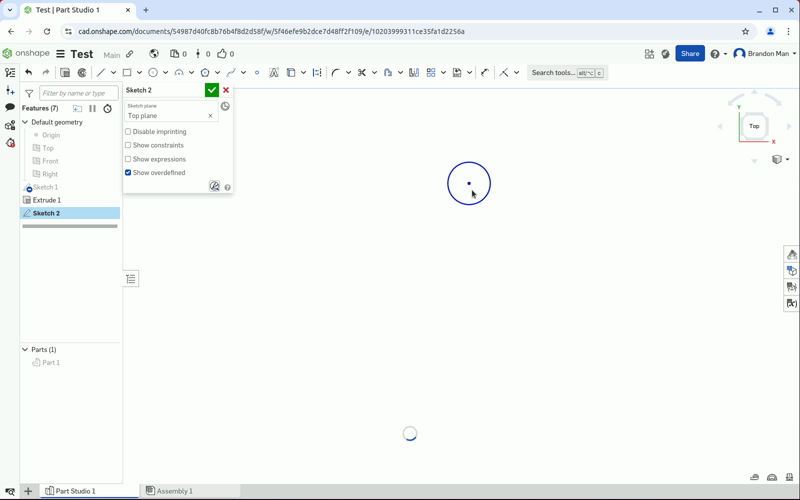
scroll(6)
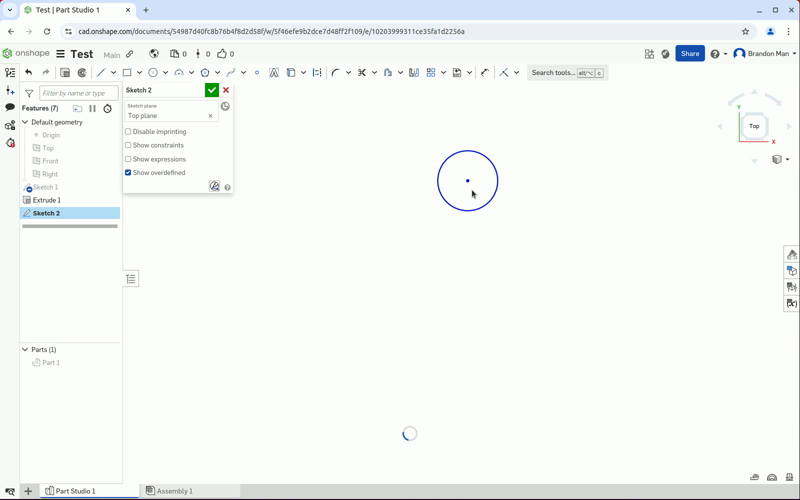
scroll(6)
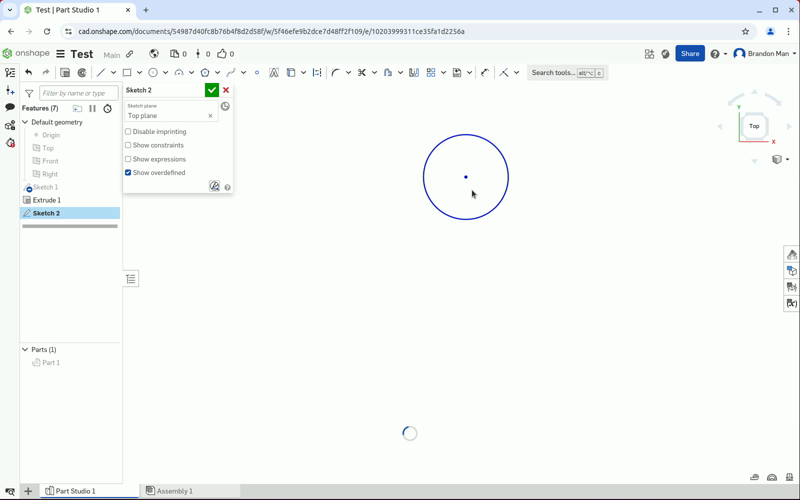
scroll(6)
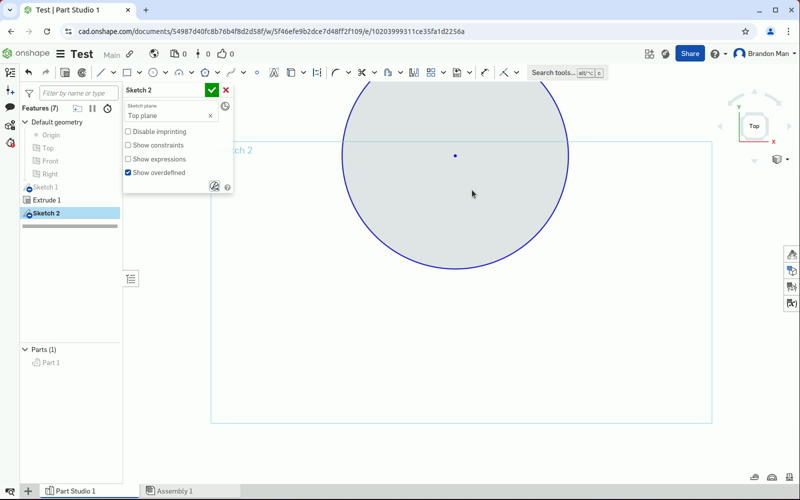
click(472, 189)
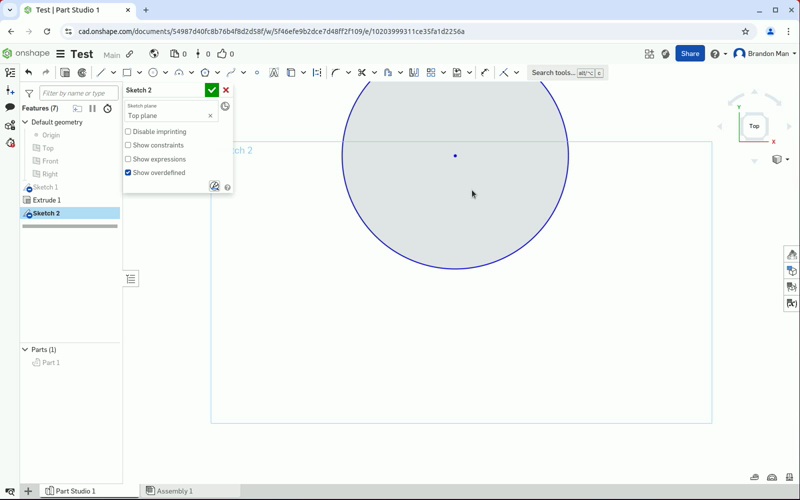
scroll(-6)
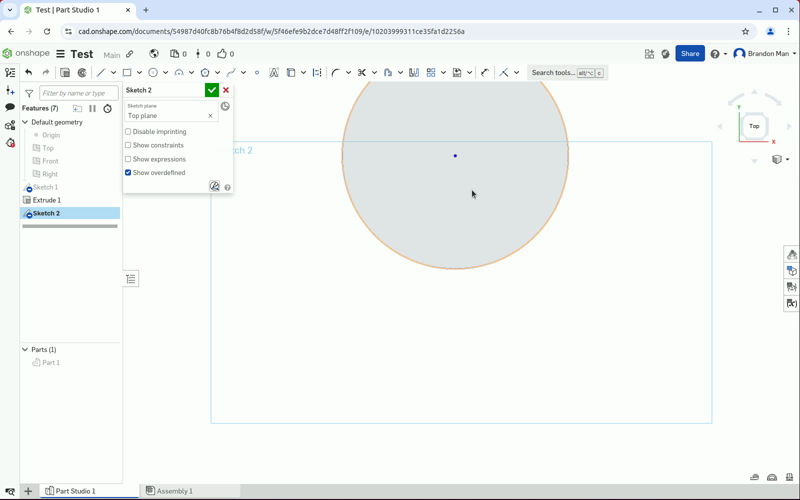
scroll(-6)
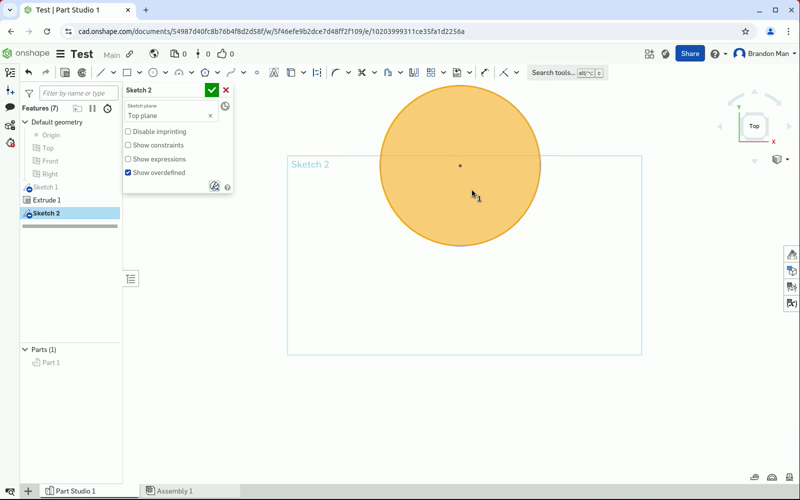
scroll(-6)
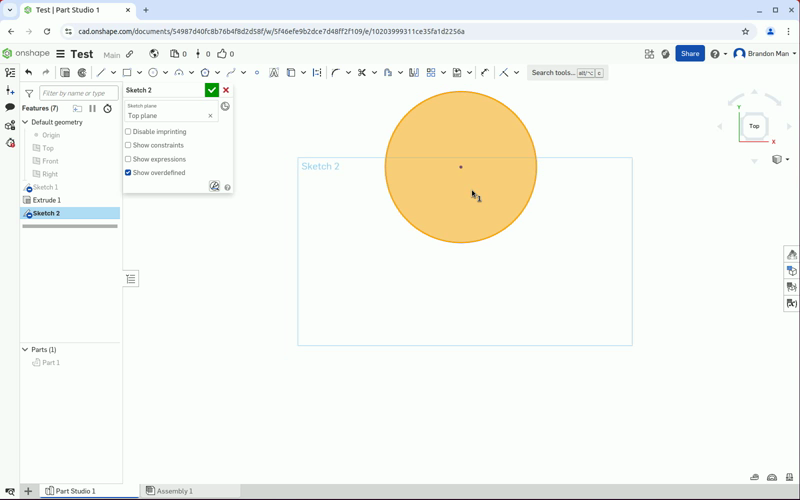
scroll(-6)
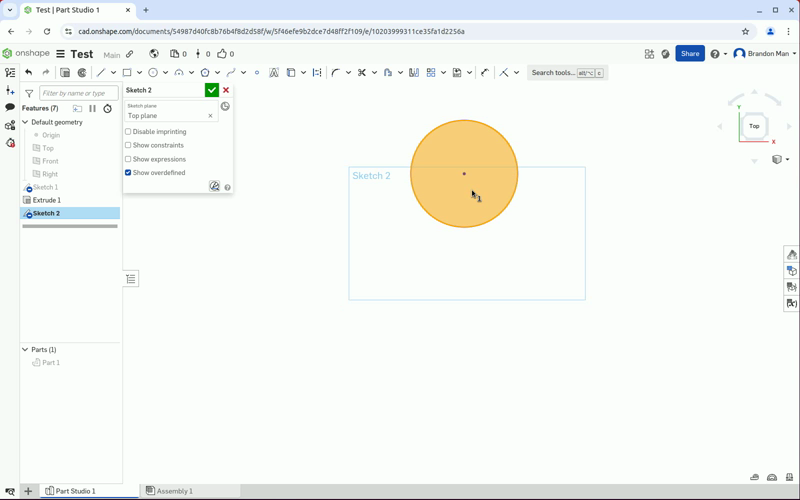
scroll(-6)
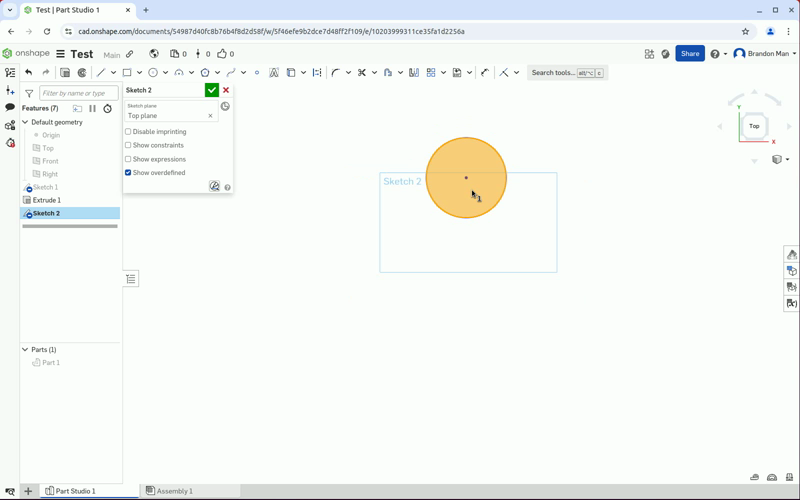
scroll(-6)
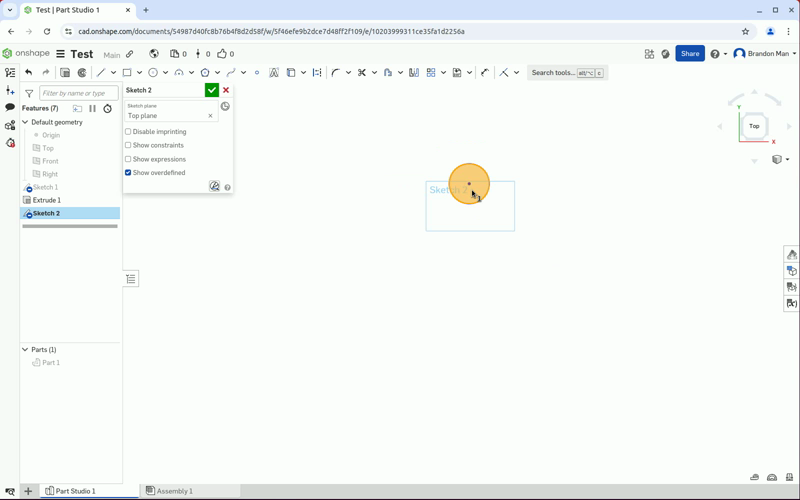
scroll(-6)
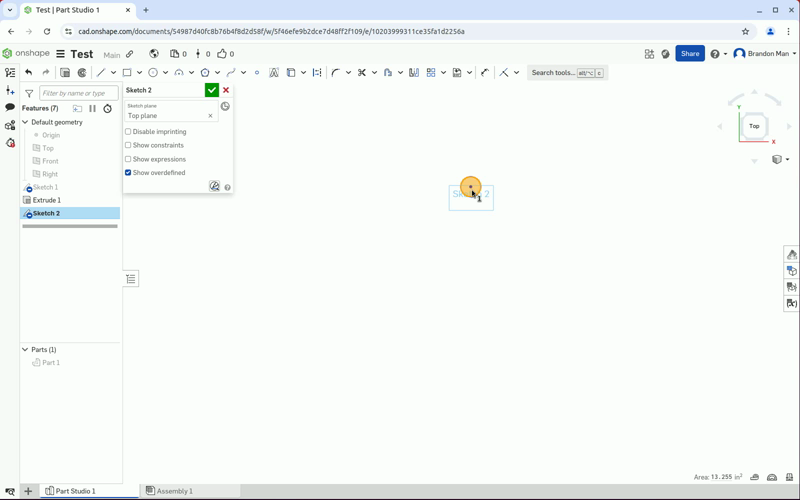
mouse_move(73, 352)
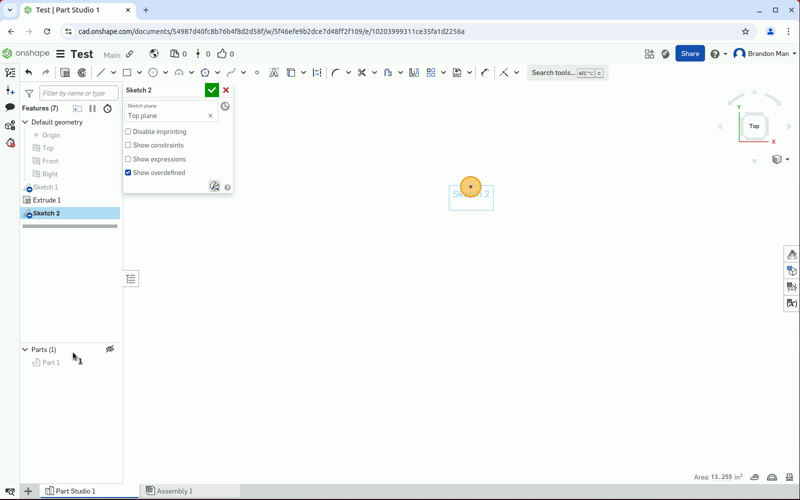
key(shift+y)
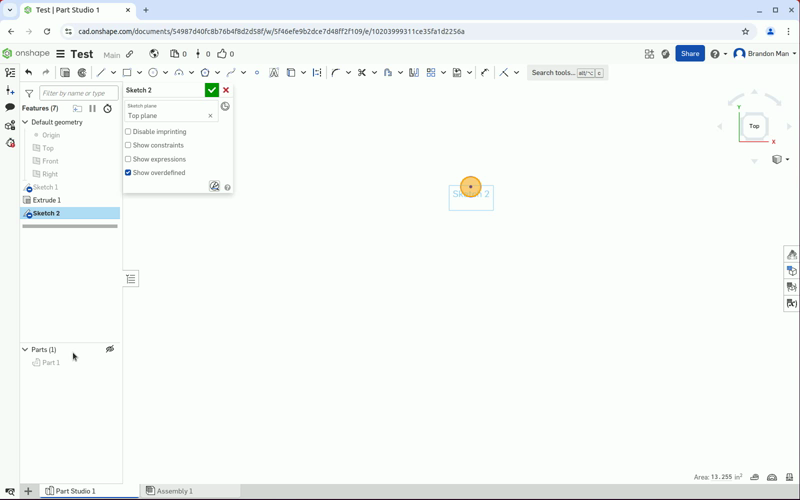
key(shift+e)
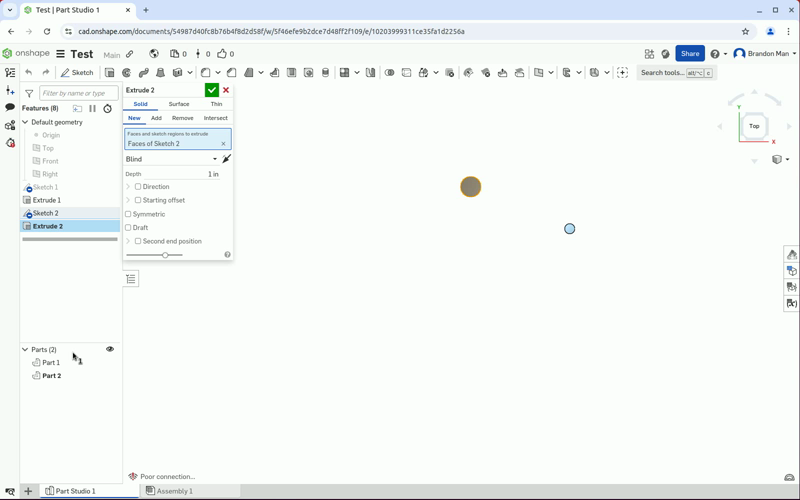
mouse_move(143, 106)
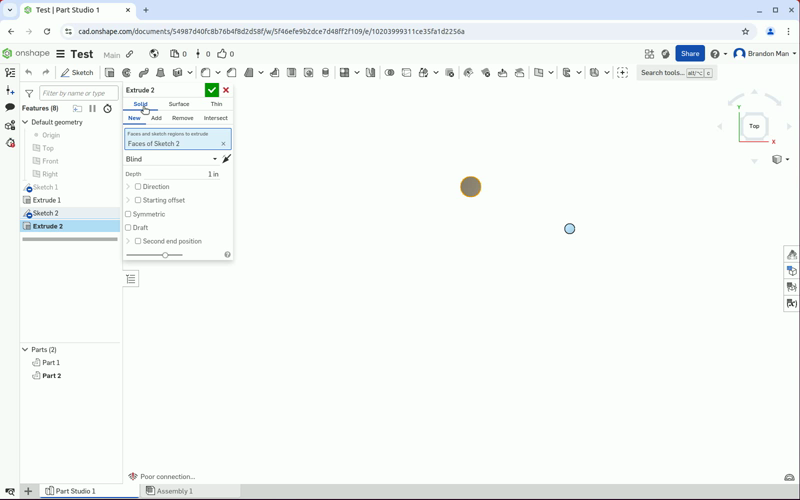
click(143, 106)
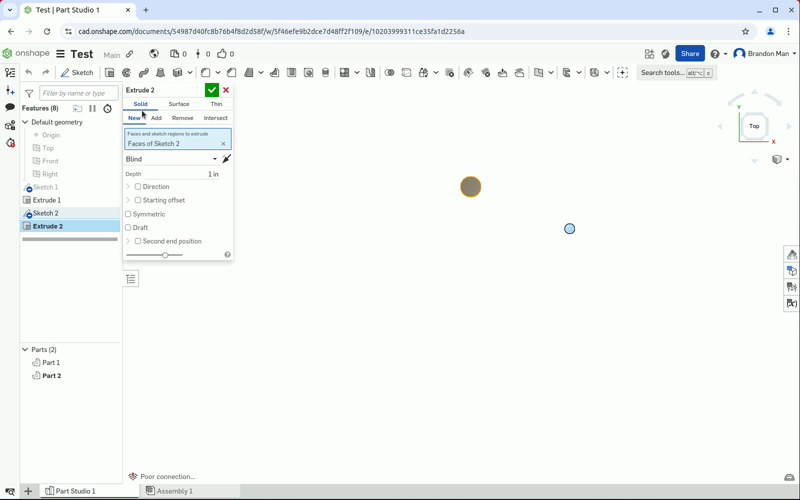
mouse_move(137, 120)
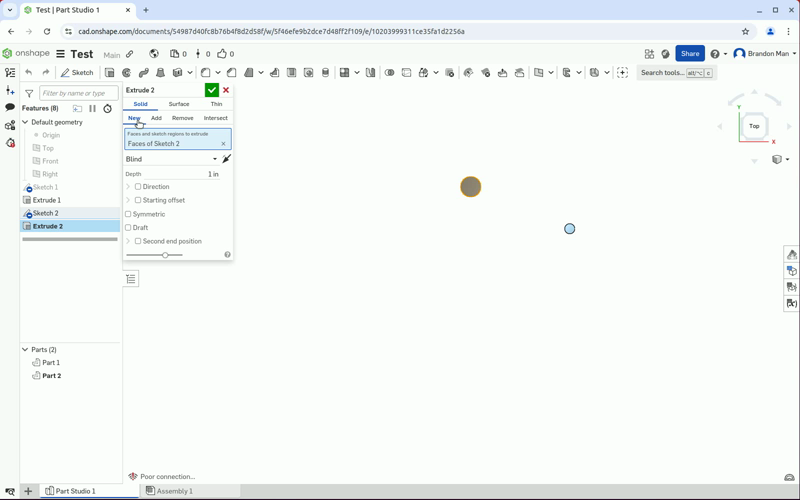
click(137, 120)
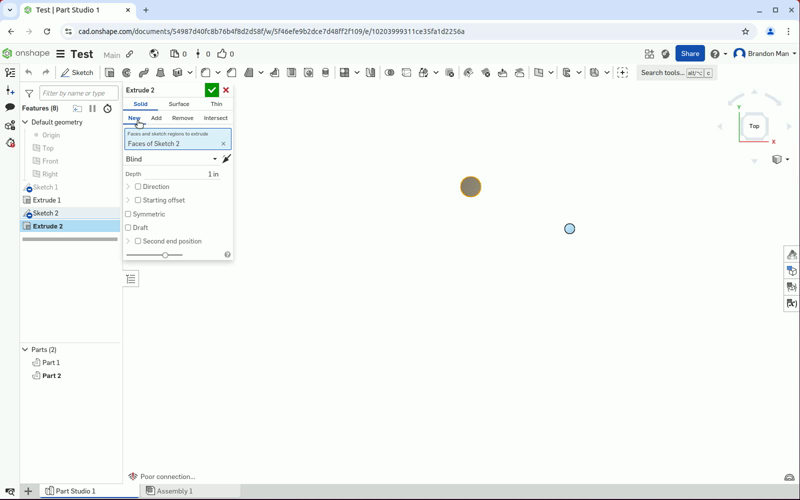
key(tab, 4)
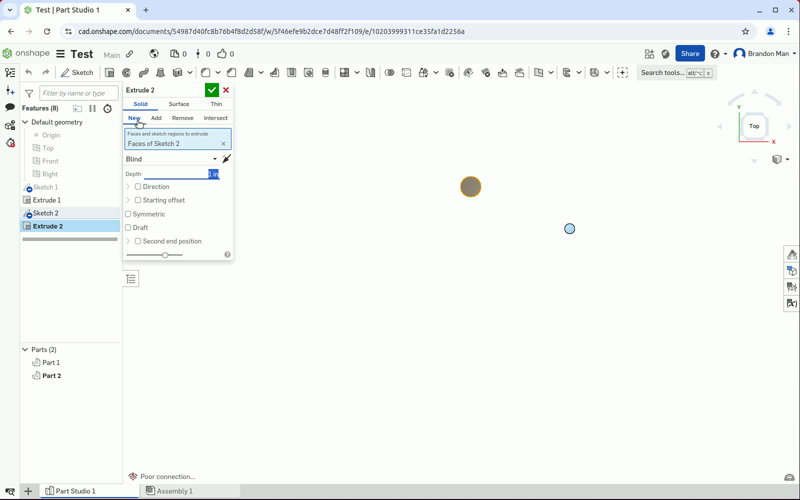
text(3.37)
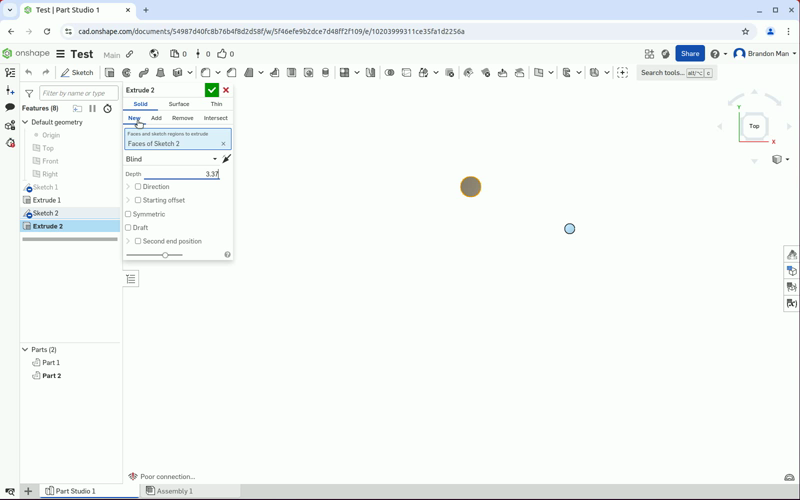
key(enter)
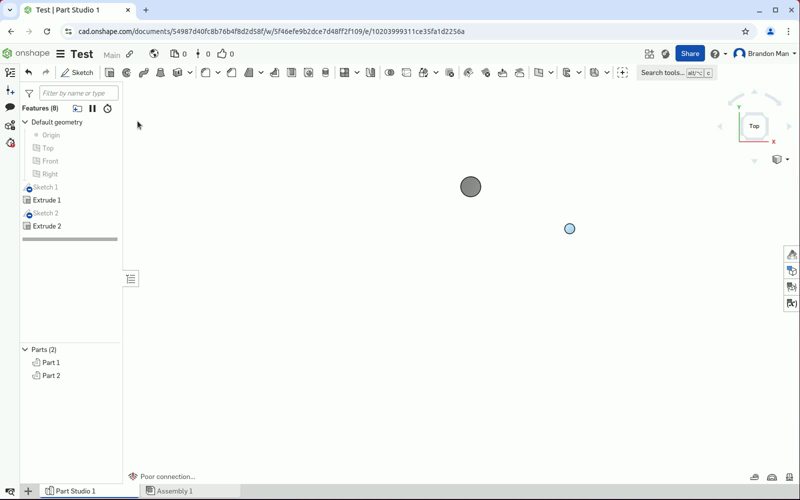
key(shift+h)
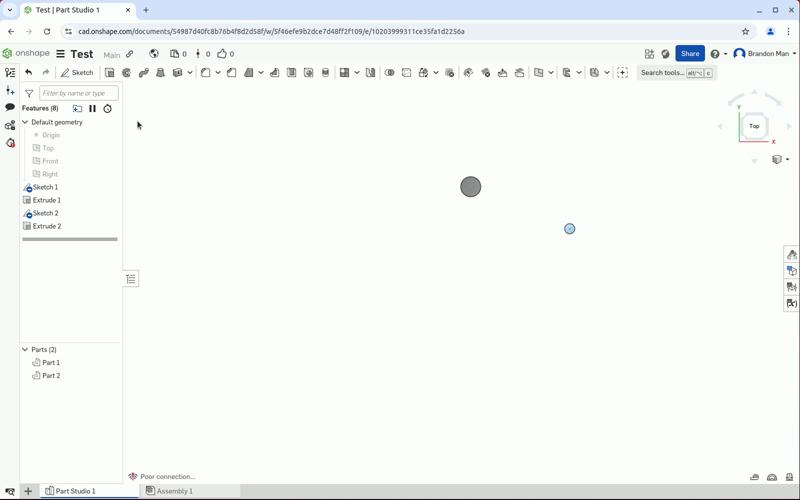
key(shift+h)
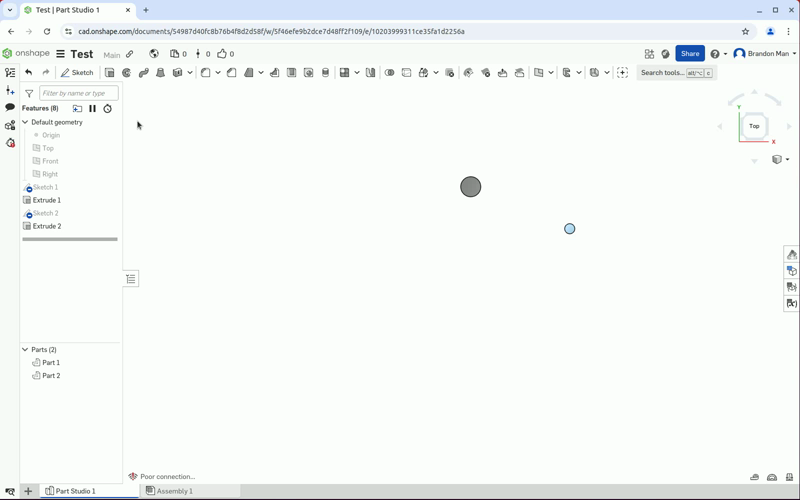
mouse_move(73, 189)
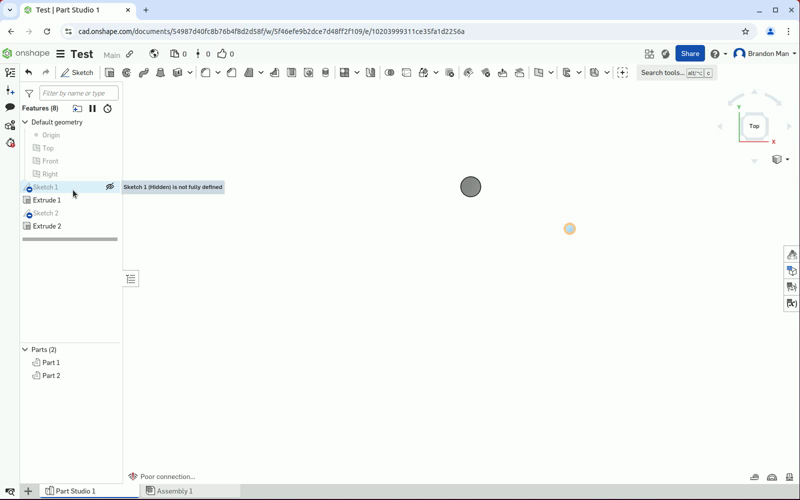
click(73, 189)
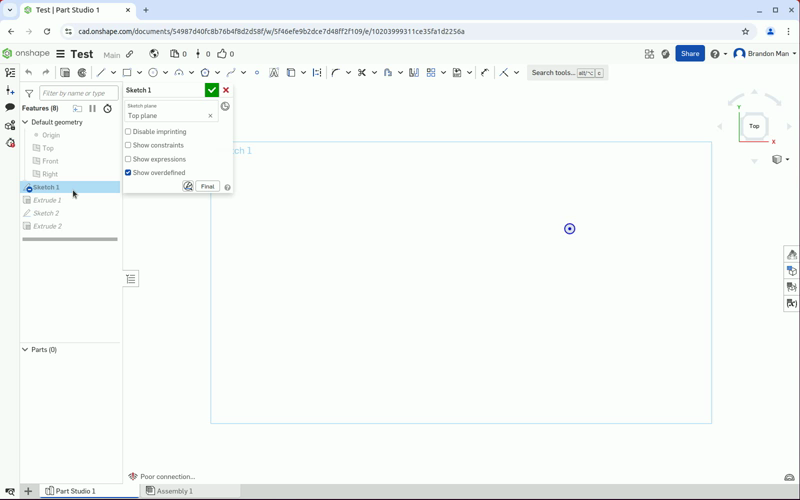
mouse_move(229, 92)
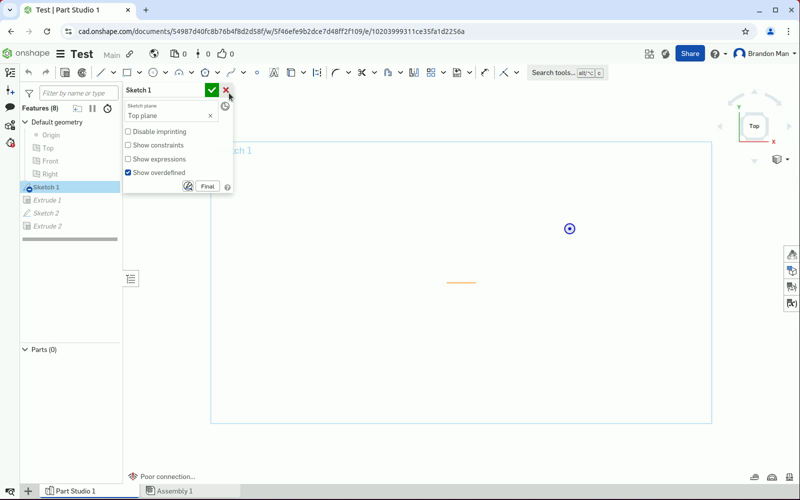
click(229, 92)
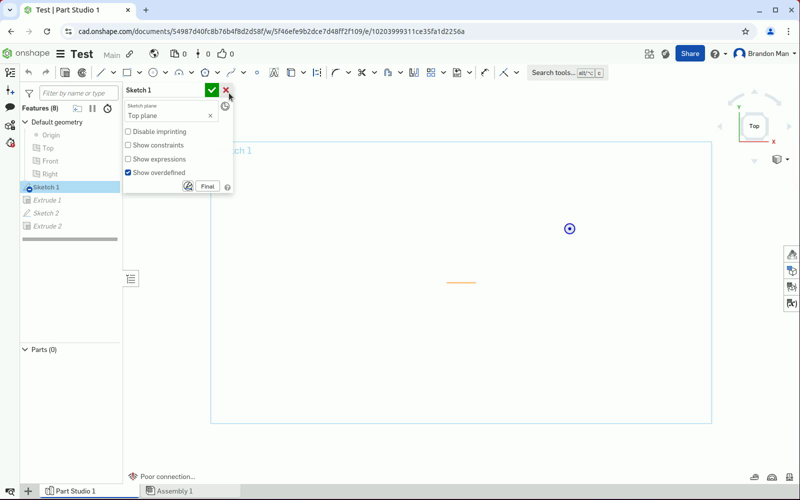
key(shift+s)
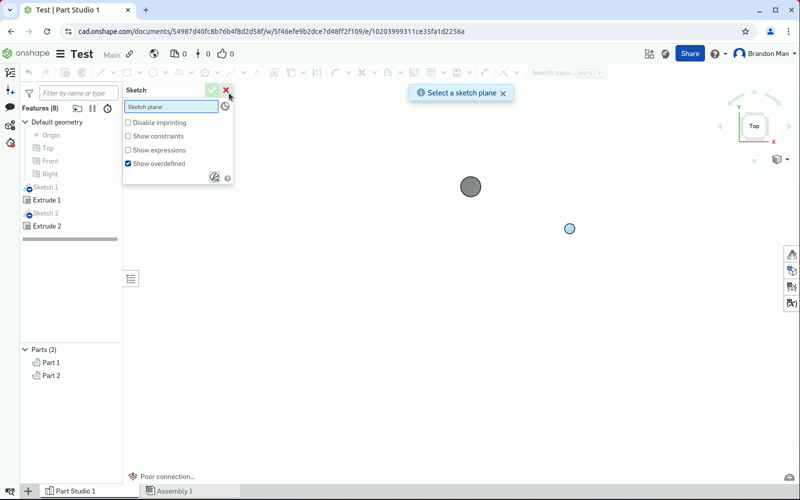
mouse_move(73, 150)
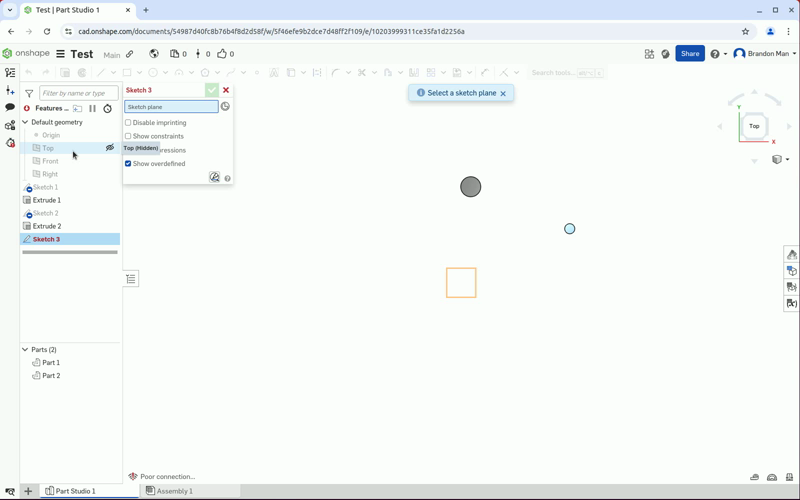
click(73, 150)
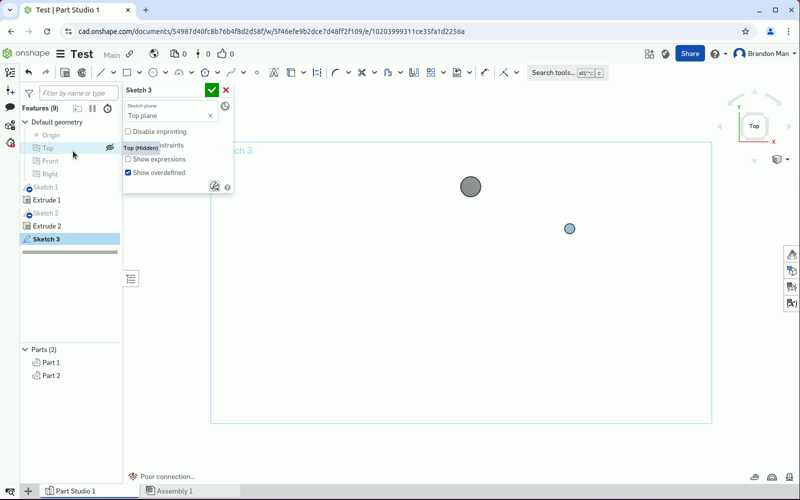
mouse_move(73, 352)
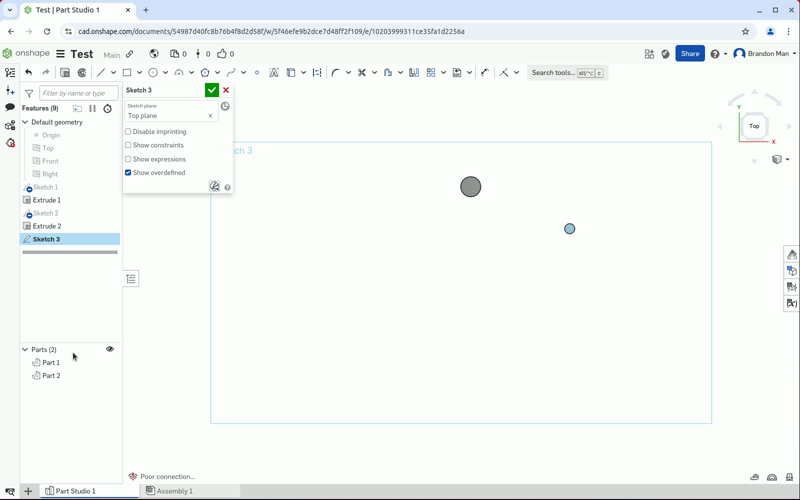
key(y)
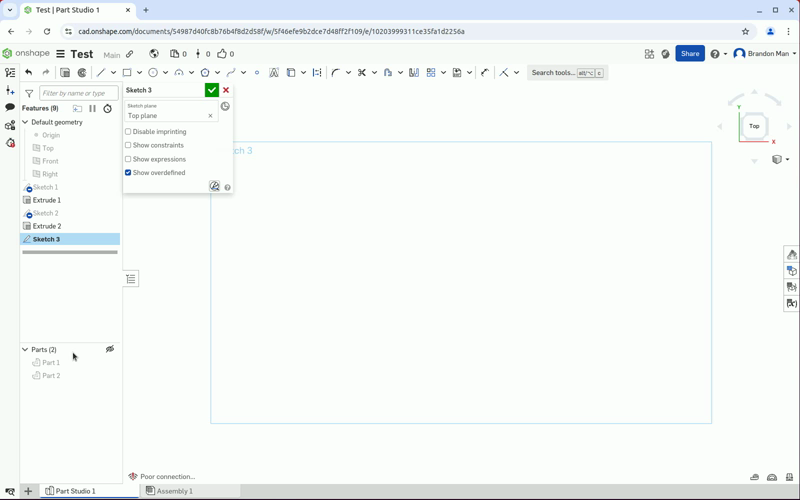
key(l)
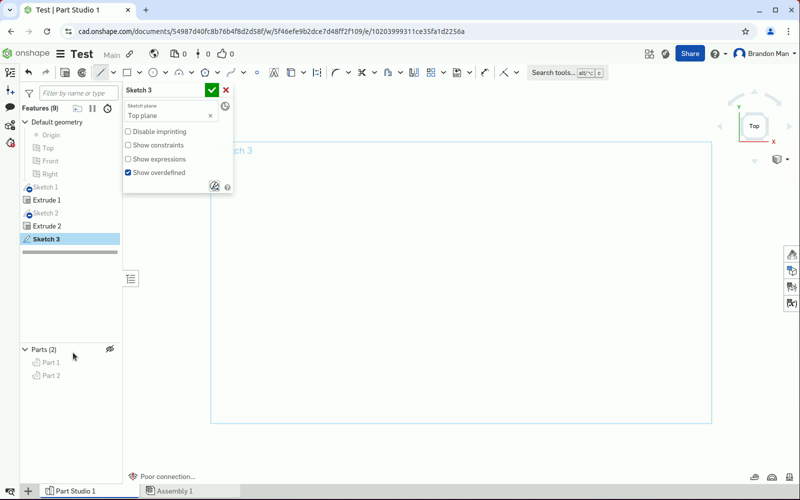
key_down(shift)
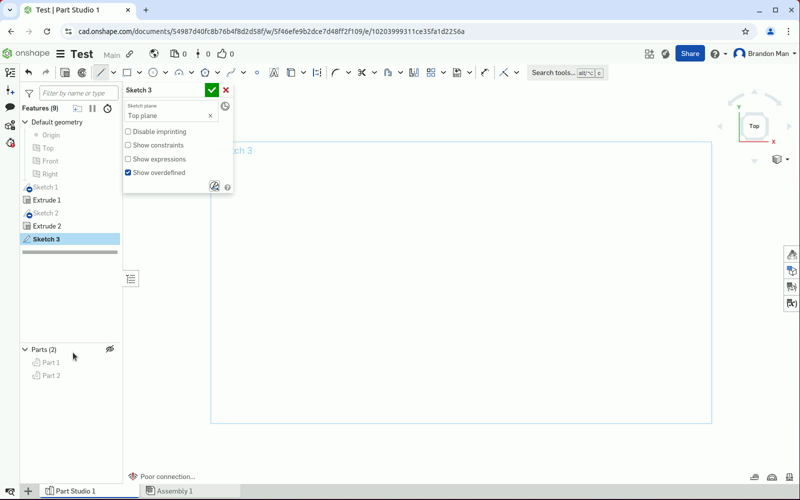
mouse_move(460, 282)
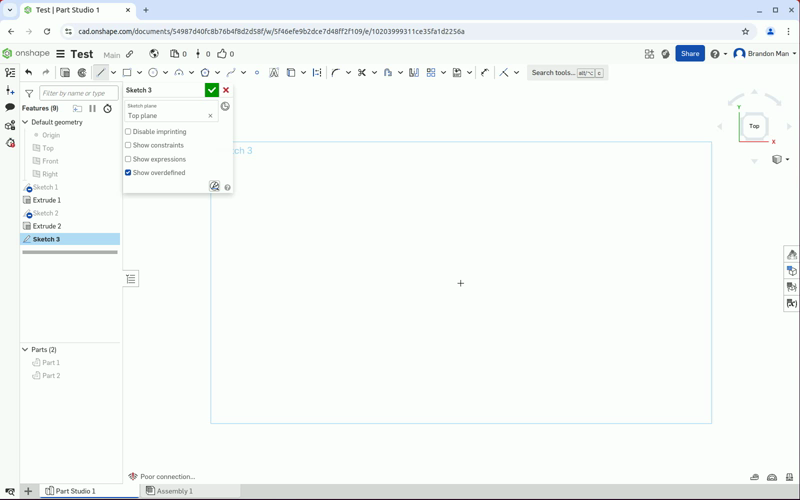
click(460, 282)
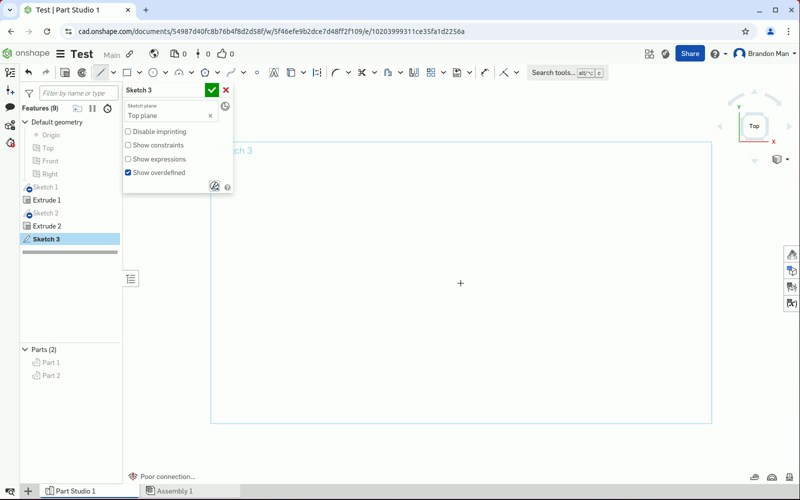
key_up(shift)
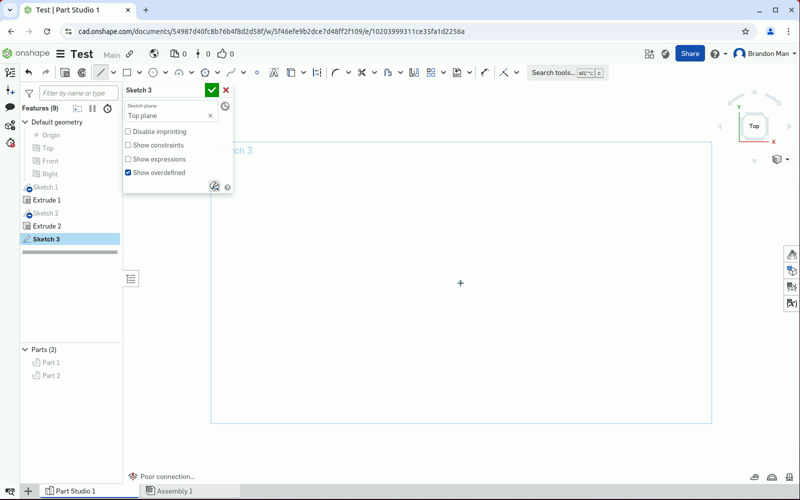
key_down(shift)
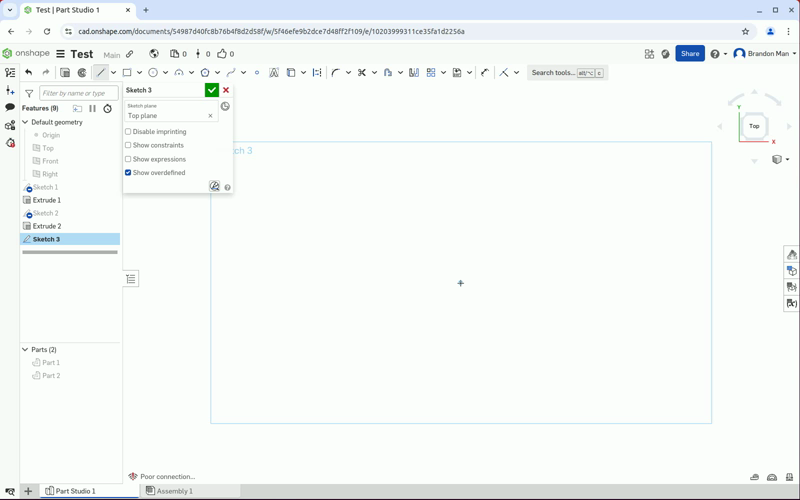
mouse_move(573, 282)
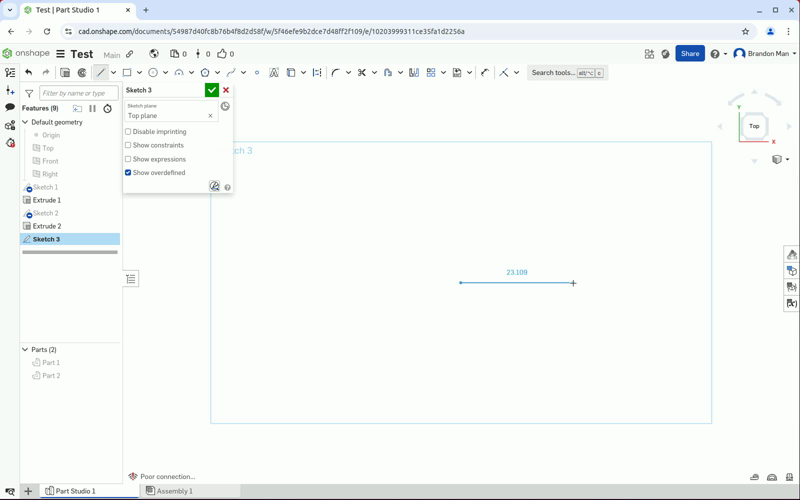
click(573, 282)
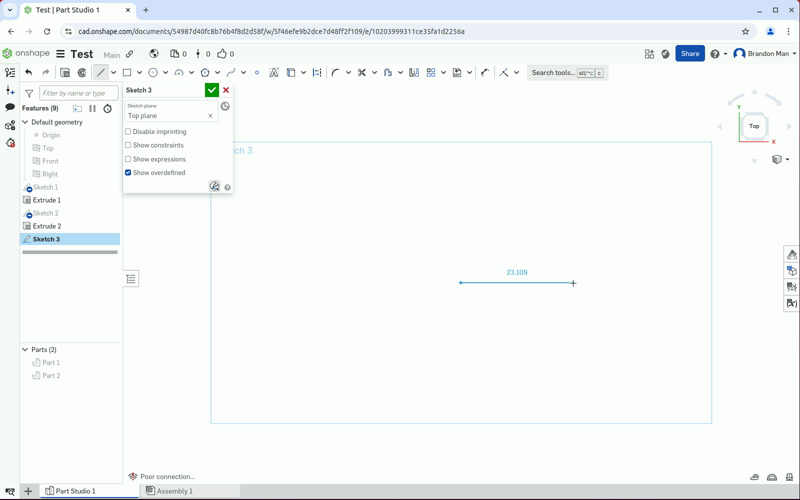
key_up(shift)
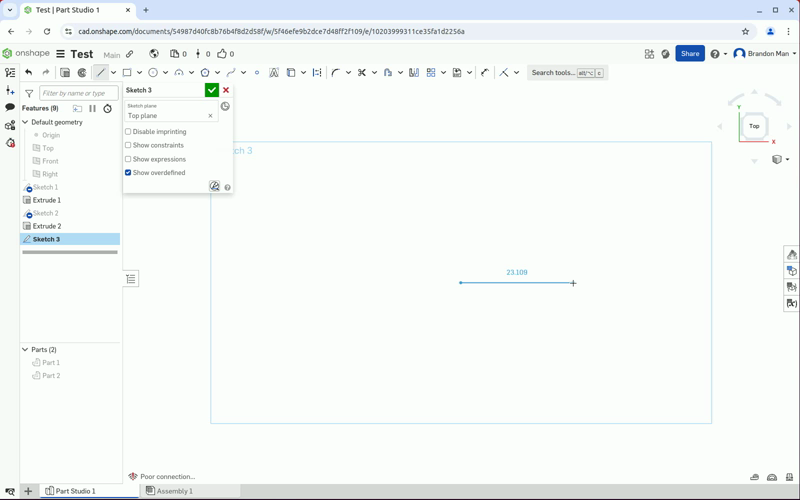
key_down(shift)
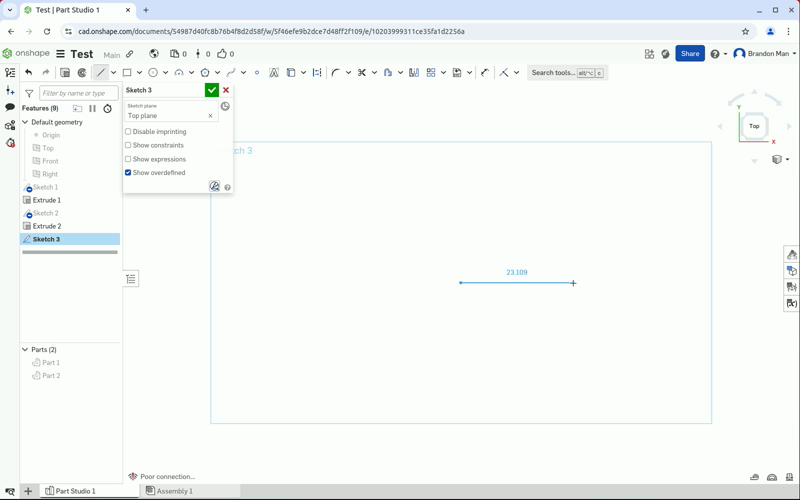
mouse_move(589, 282)
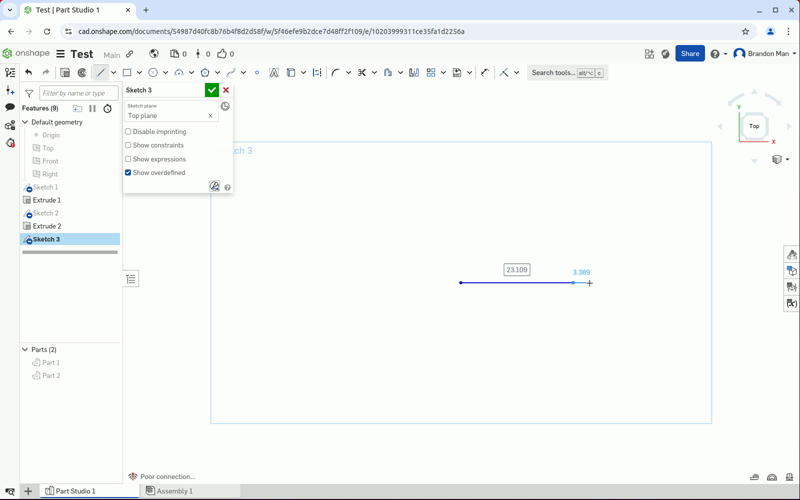
mouse_move(573, 229)
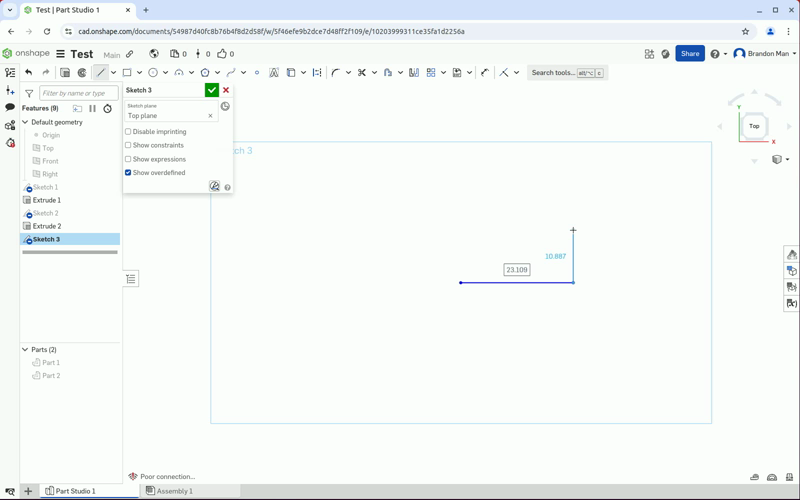
click(573, 229)
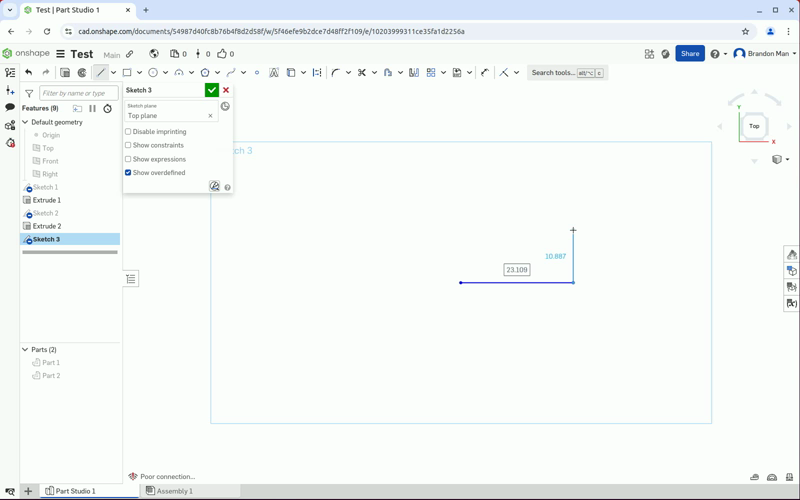
key_up(shift)
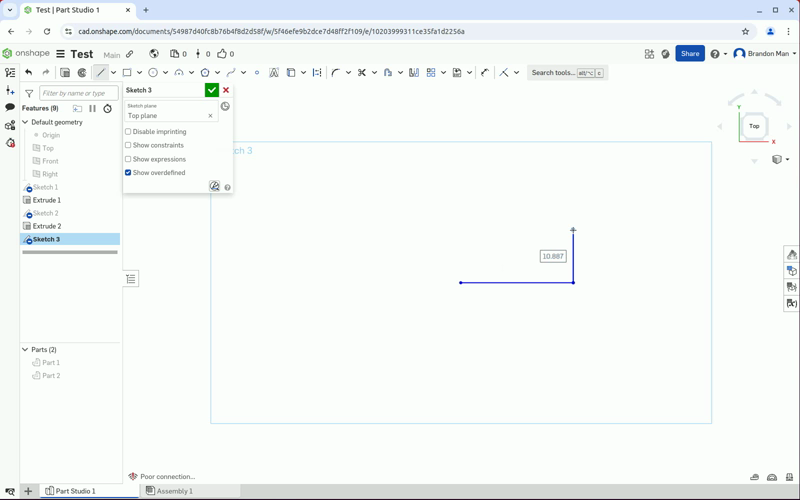
key(esc)
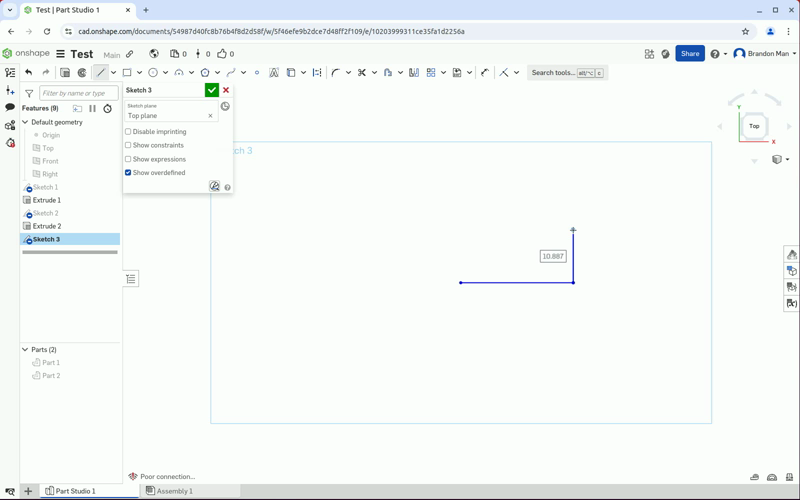
key(a)
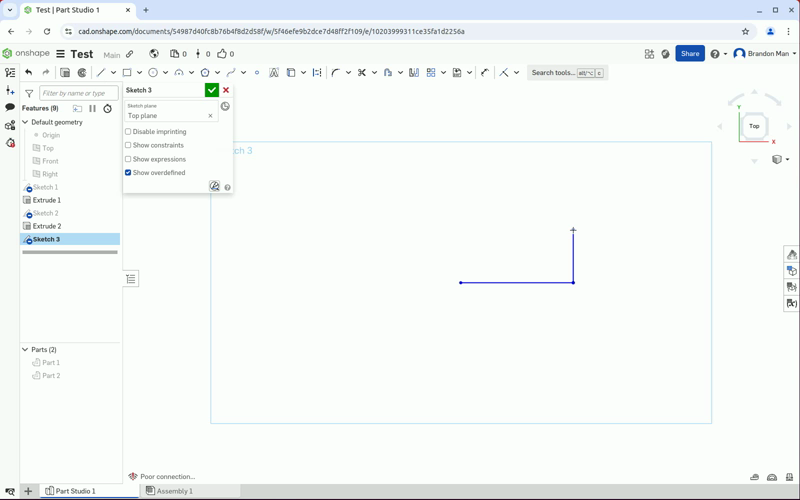
mouse_move(573, 229)
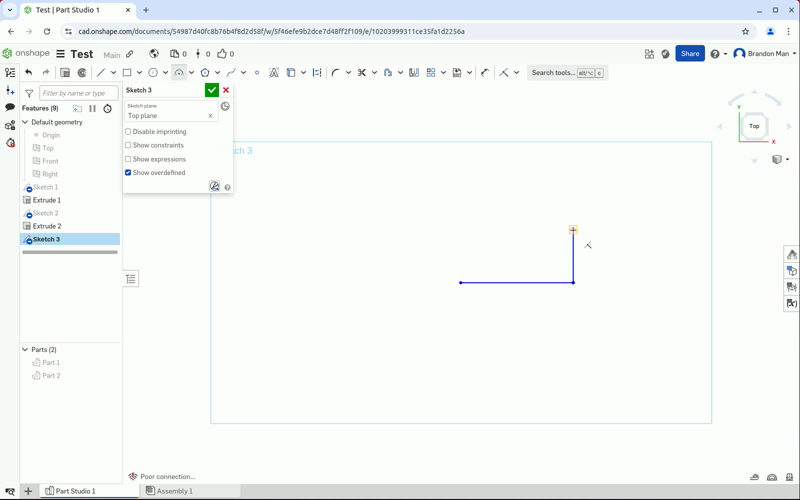
click(573, 229)
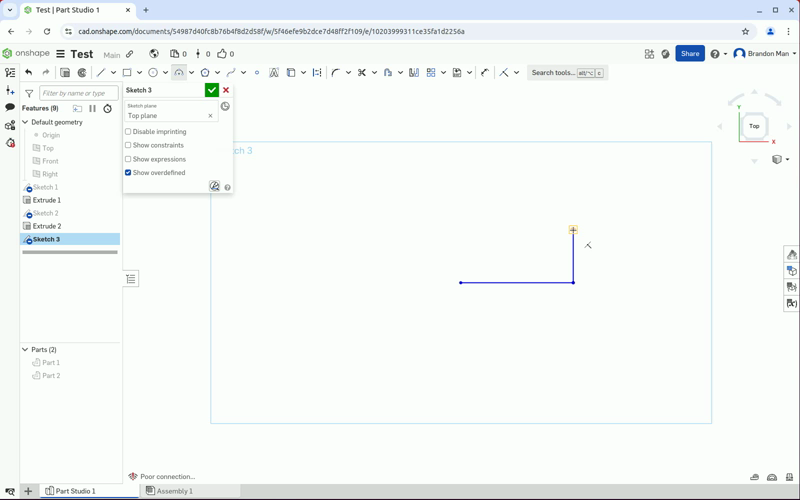
key_down(shift)
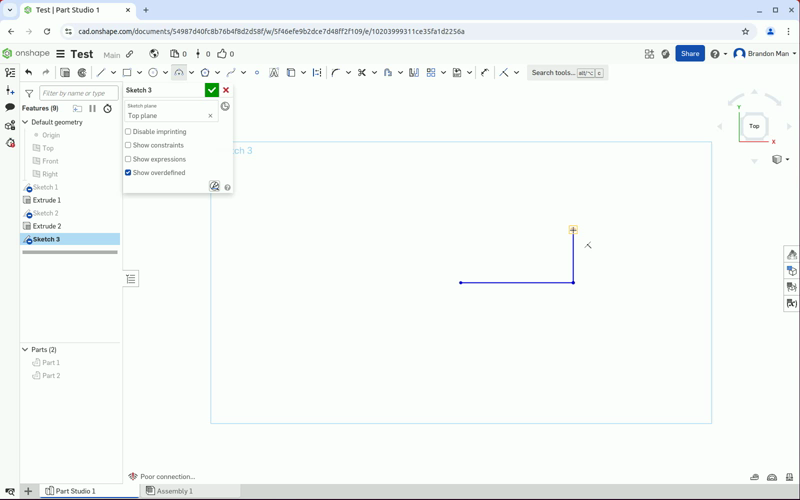
mouse_move(566, 226)
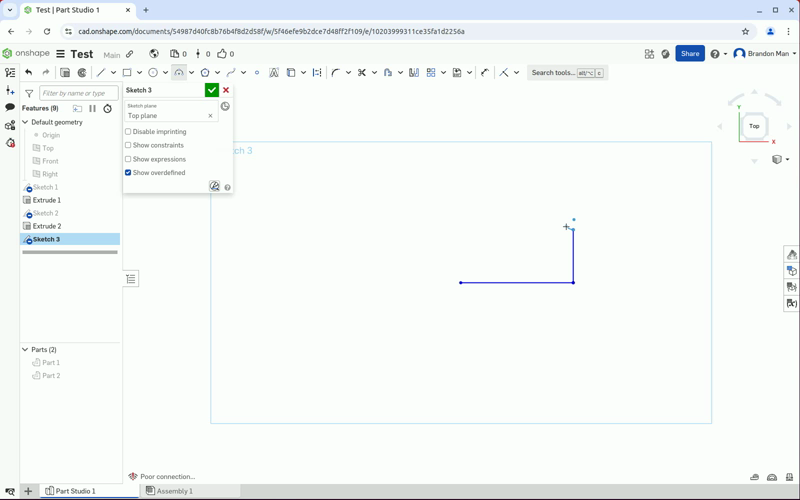
click(566, 226)
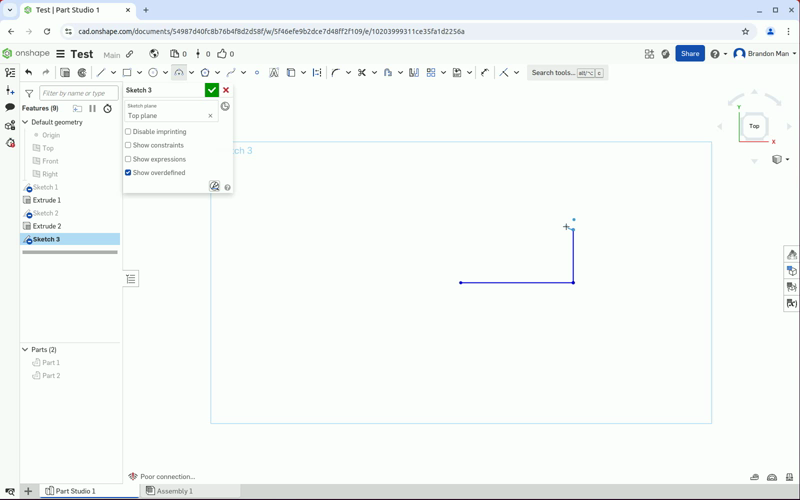
mouse_move(567, 233)
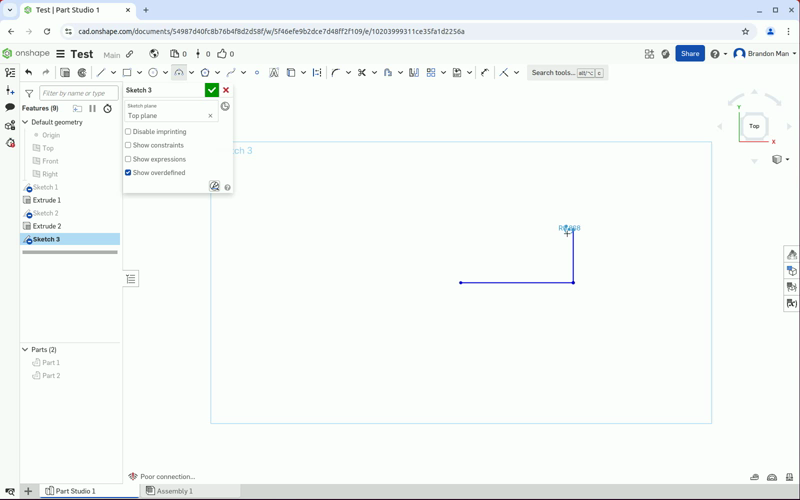
click(567, 233)
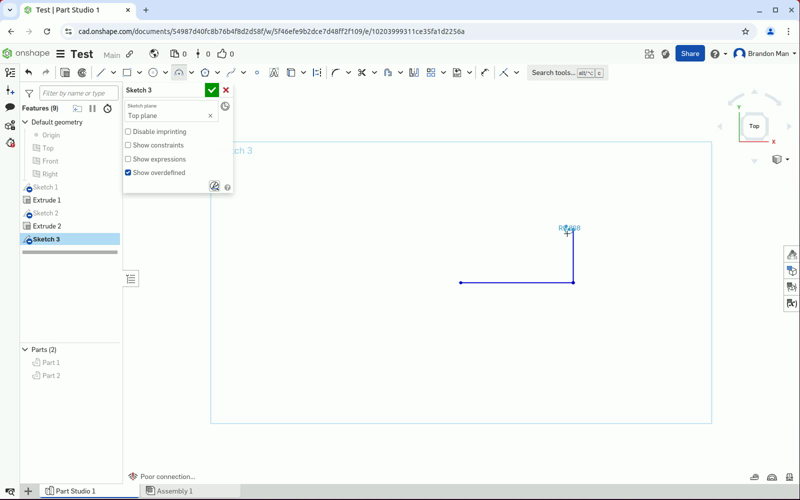
key_up(shift)
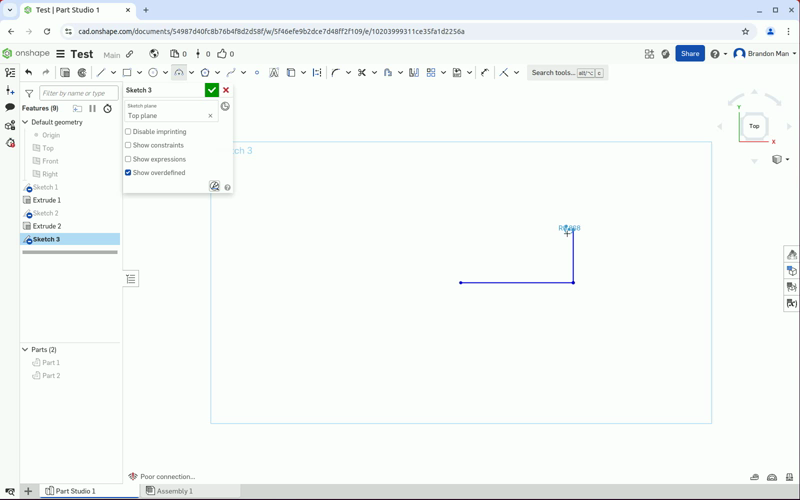
mouse_move(566, 226)
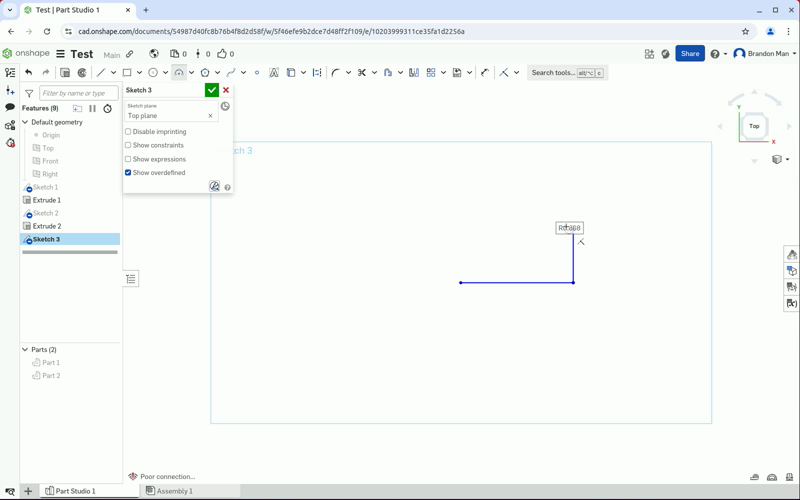
scroll(6)
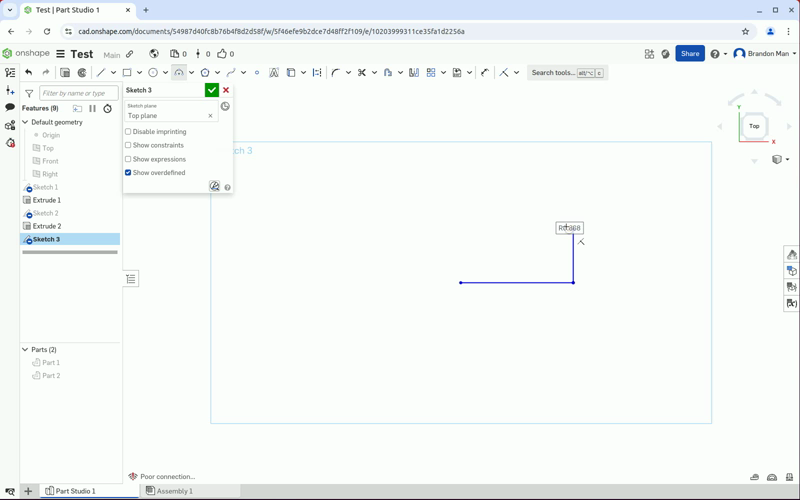
scroll(6)
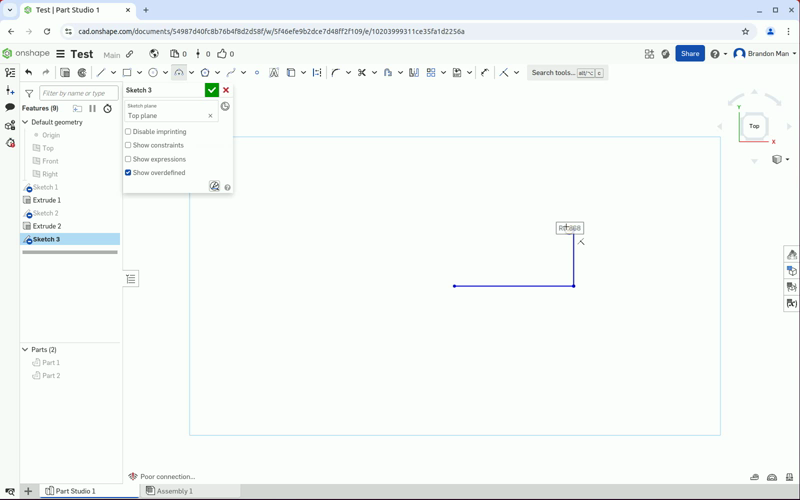
scroll(6)
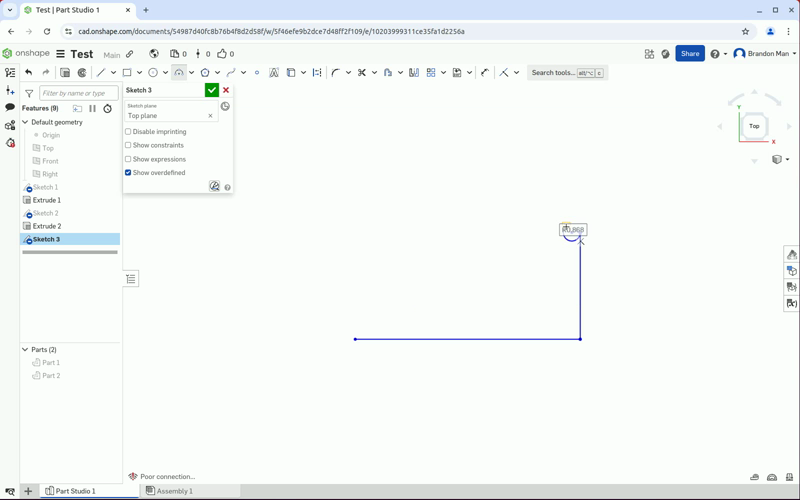
scroll(6)
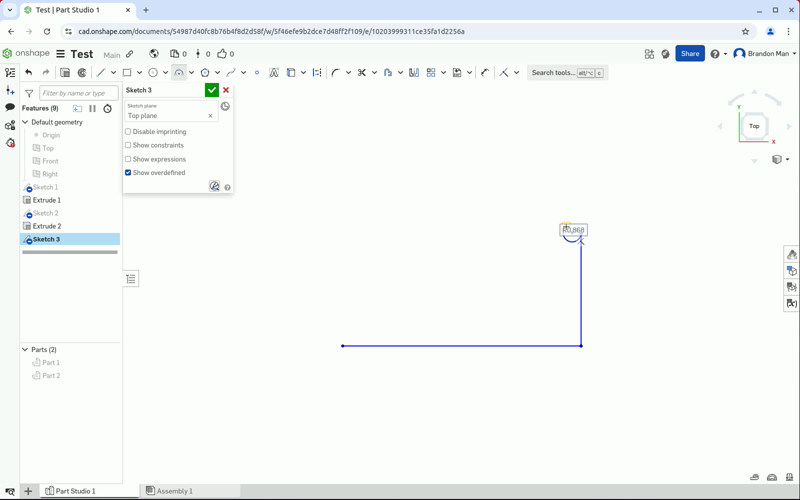
scroll(6)
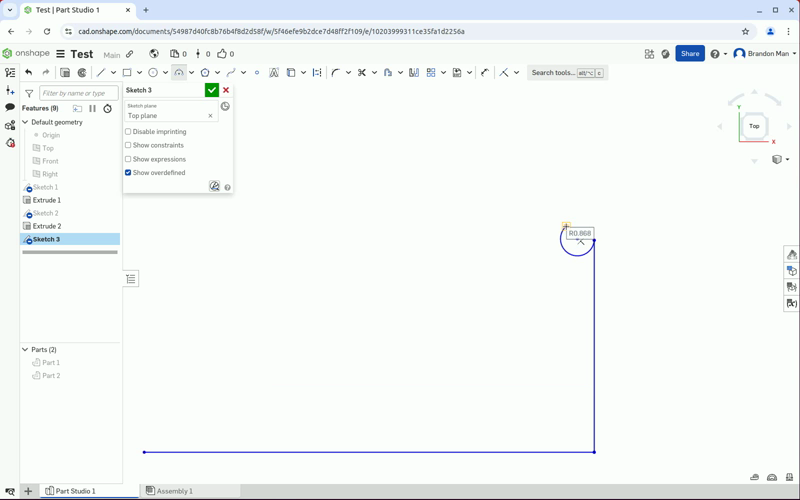
scroll(6)
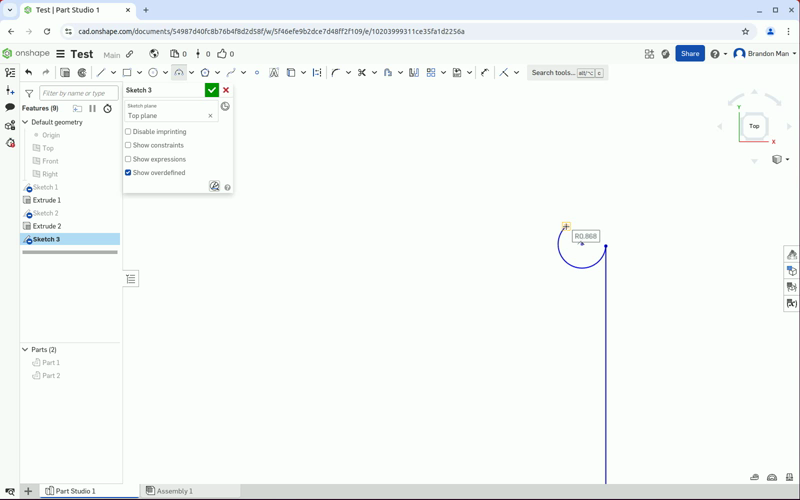
scroll(6)
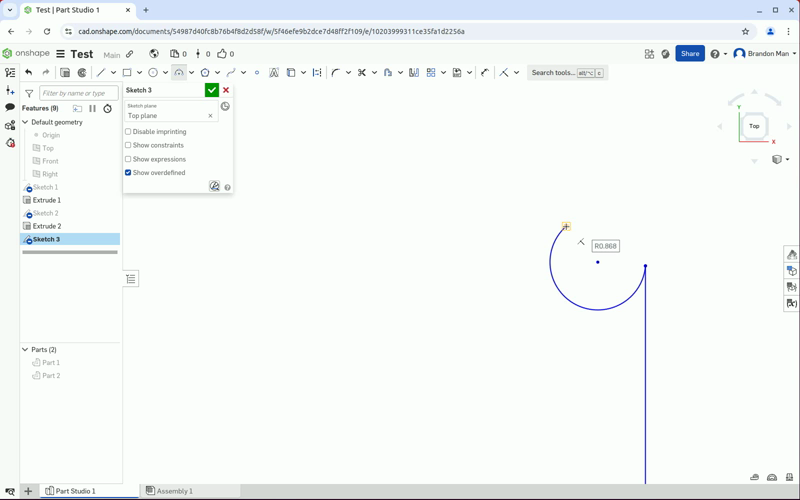
click(566, 226)
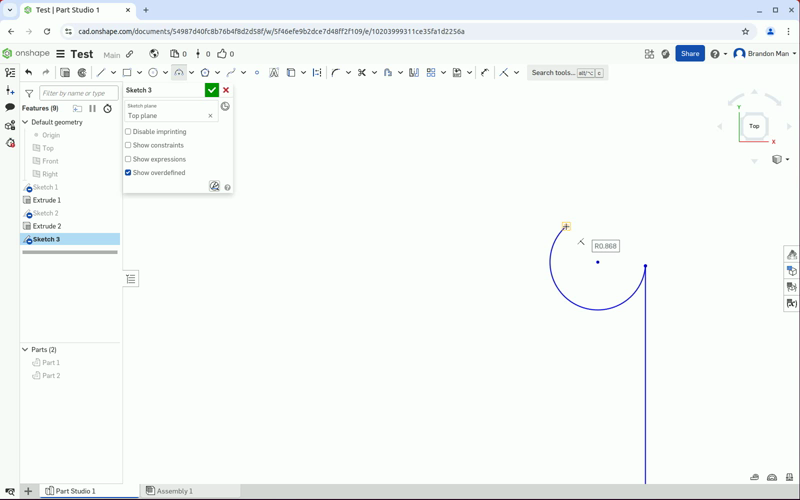
scroll(-6)
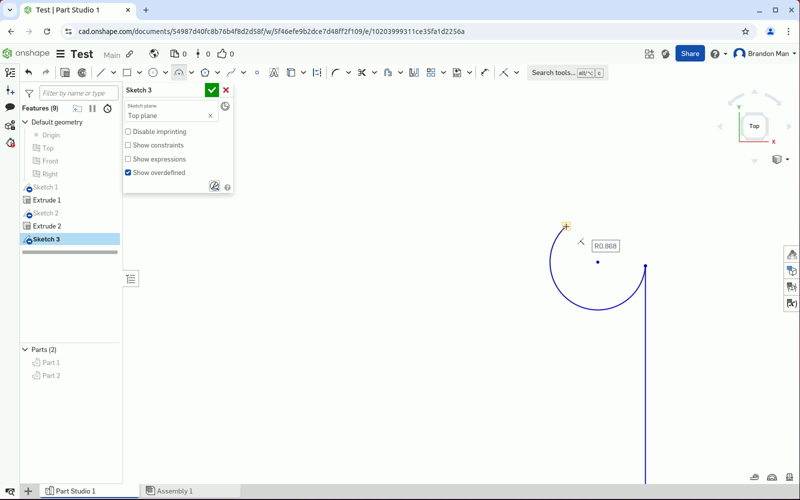
scroll(-6)
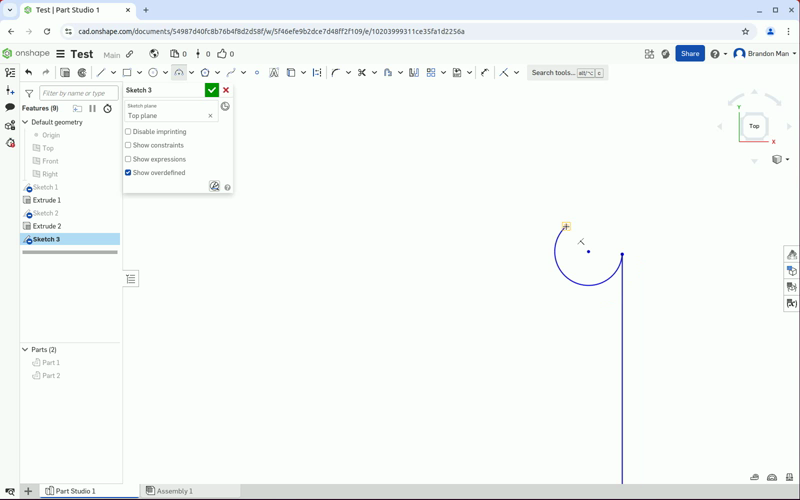
scroll(-6)
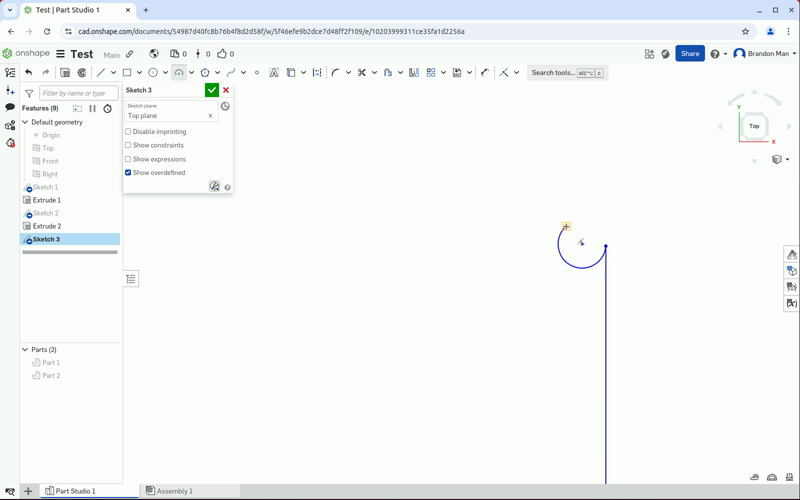
scroll(-6)
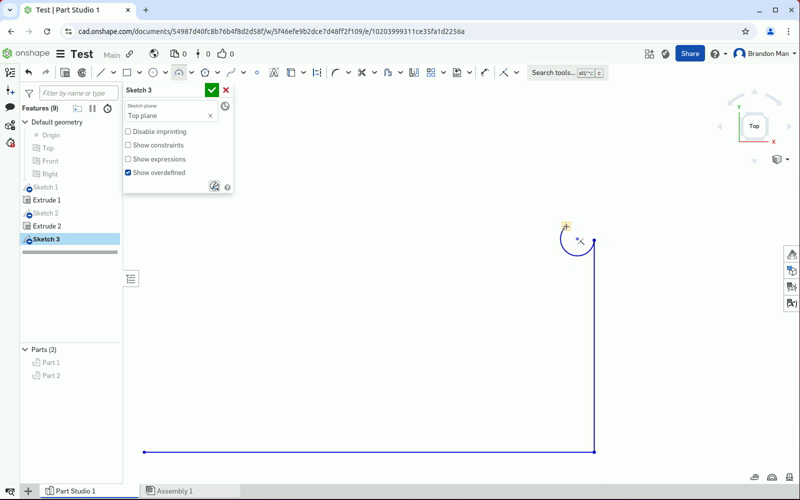
scroll(-6)
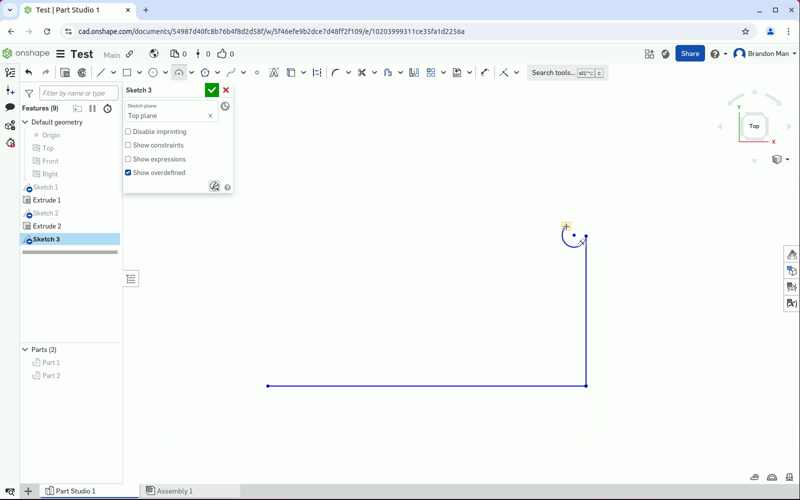
scroll(-6)
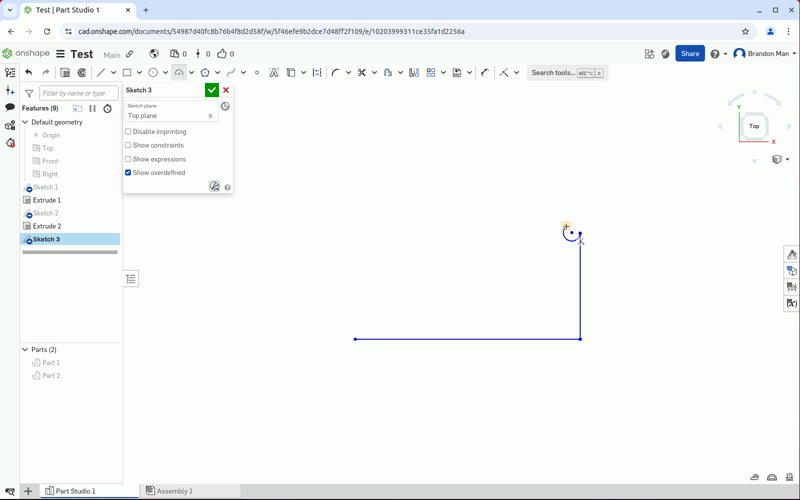
scroll(-6)
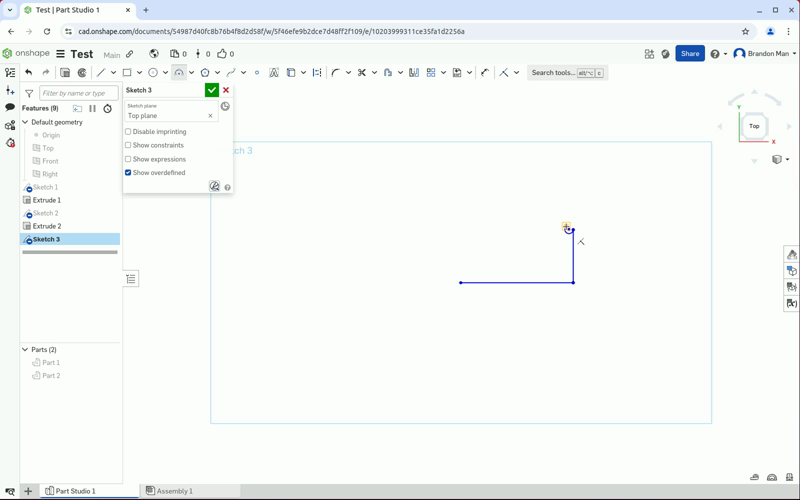
key_down(shift)
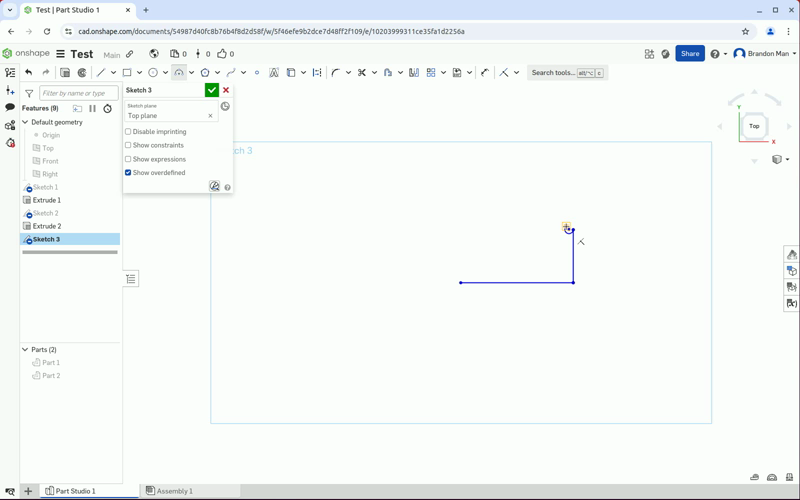
mouse_move(479, 186)
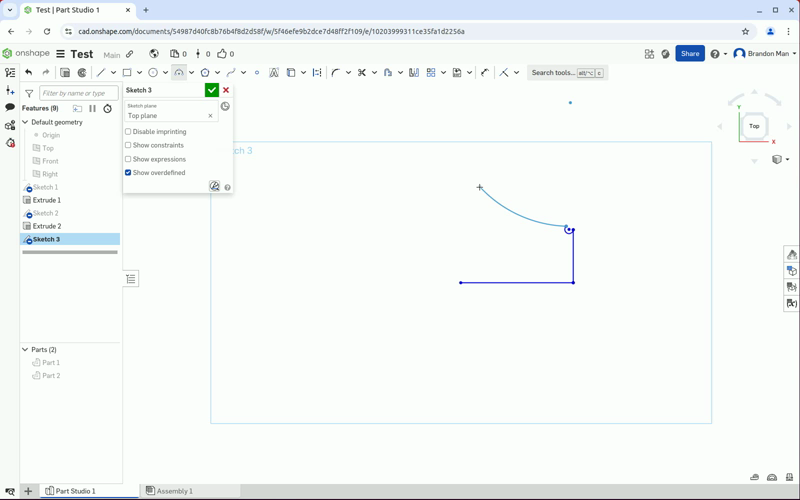
click(479, 186)
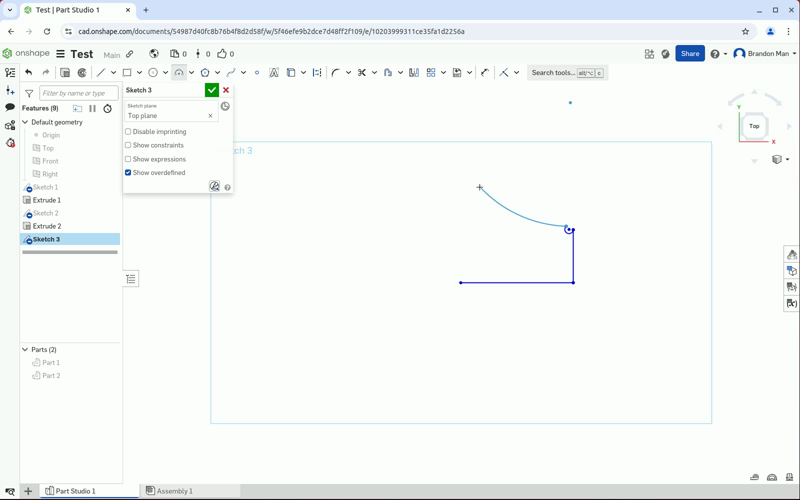
mouse_move(510, 234)
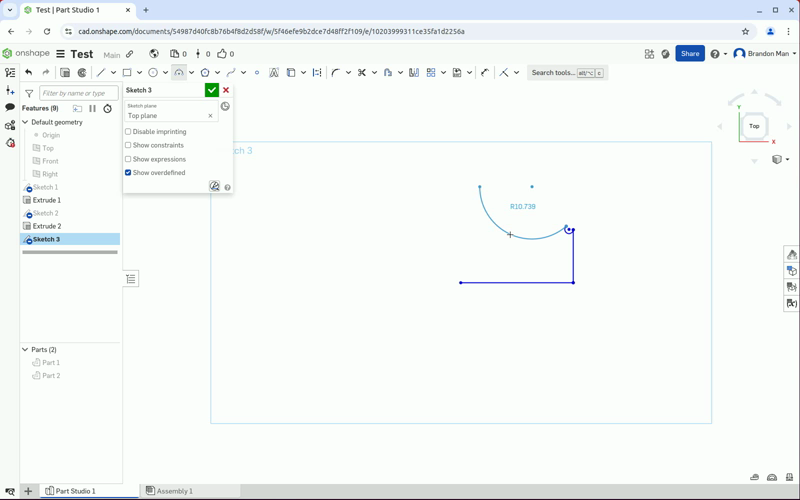
click(510, 234)
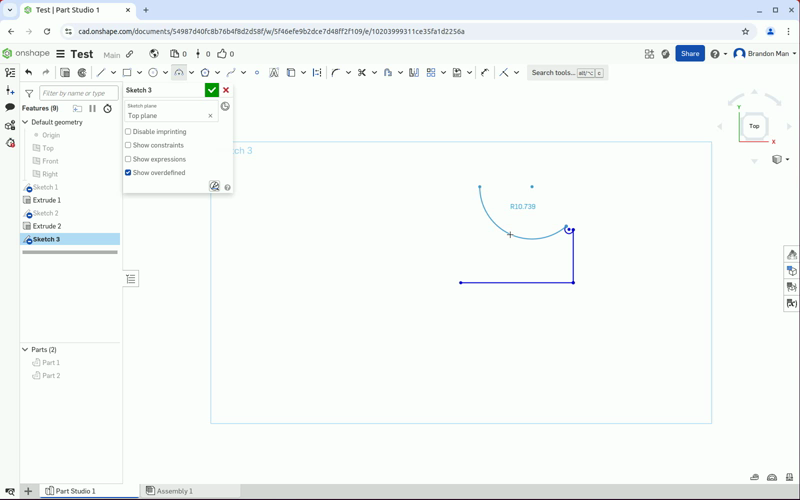
key_up(shift)
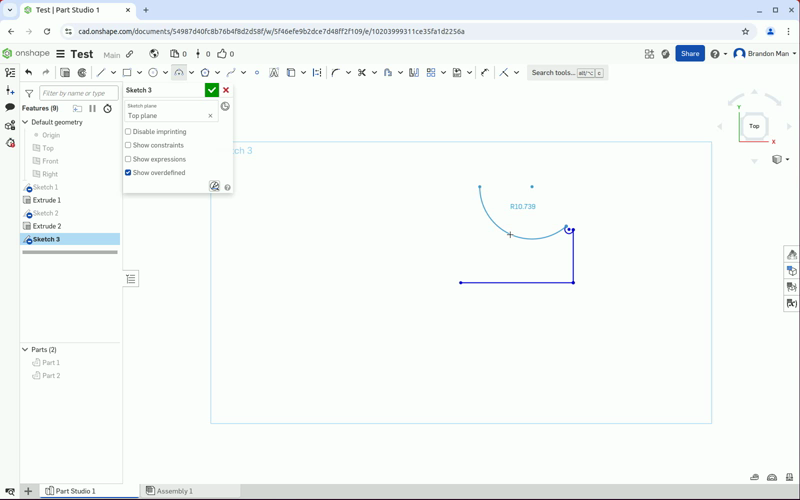
mouse_move(479, 186)
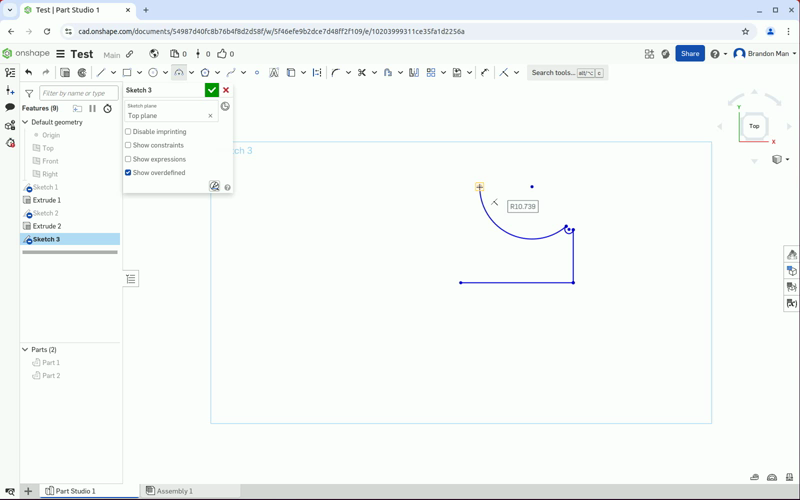
click(479, 186)
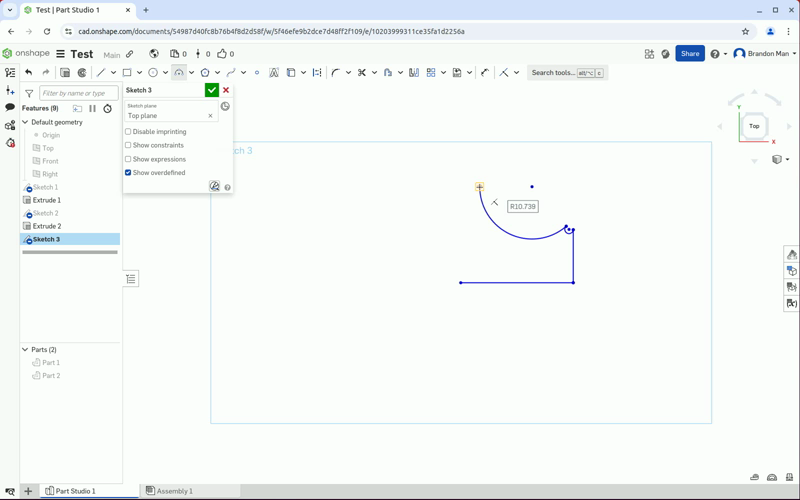
key_down(shift)
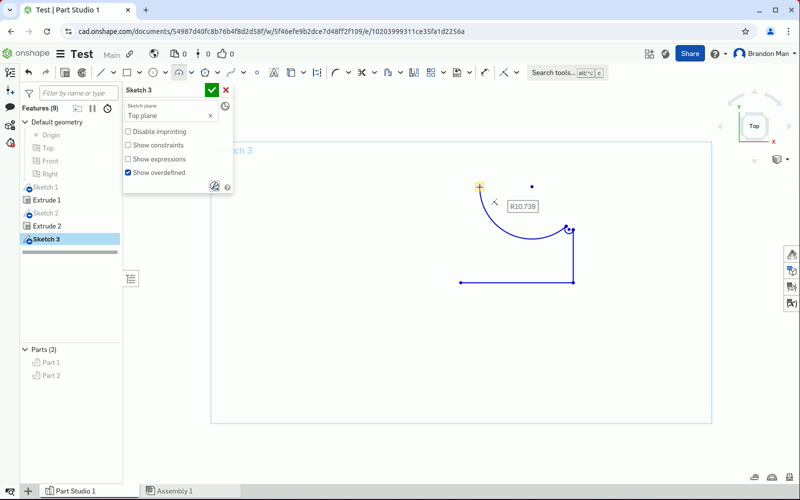
mouse_move(460, 186)
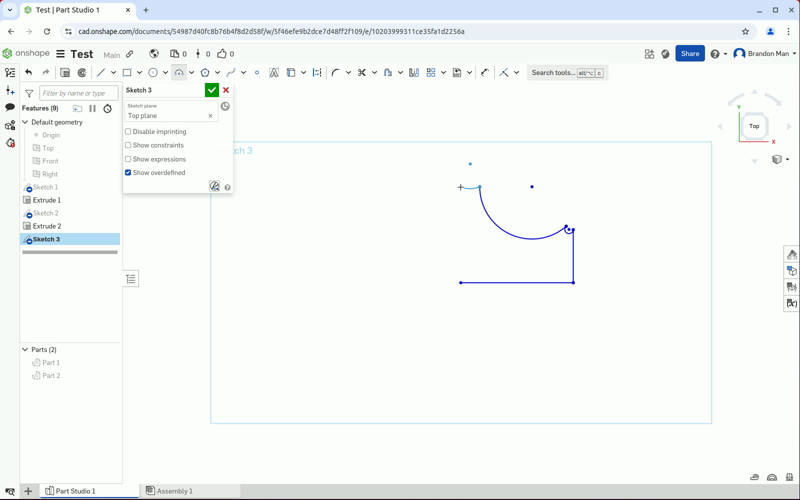
click(460, 186)
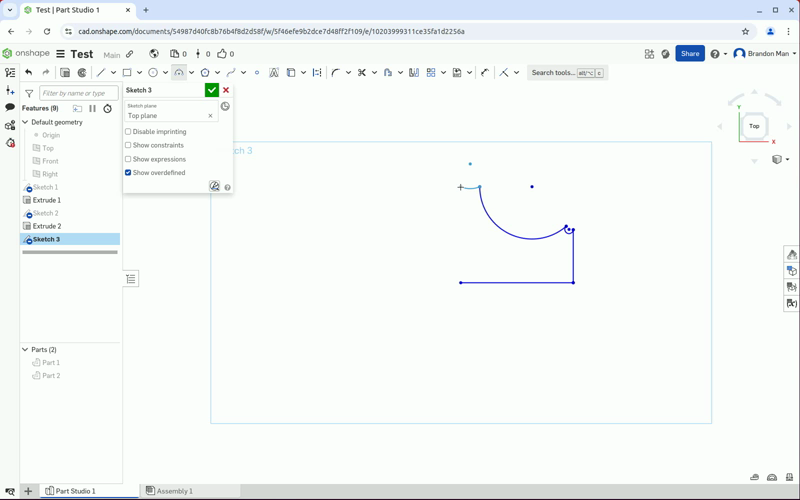
mouse_move(470, 196)
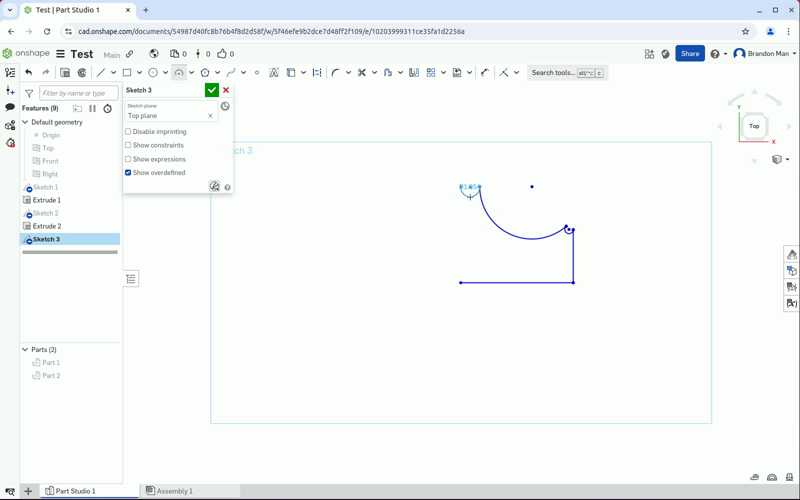
click(470, 196)
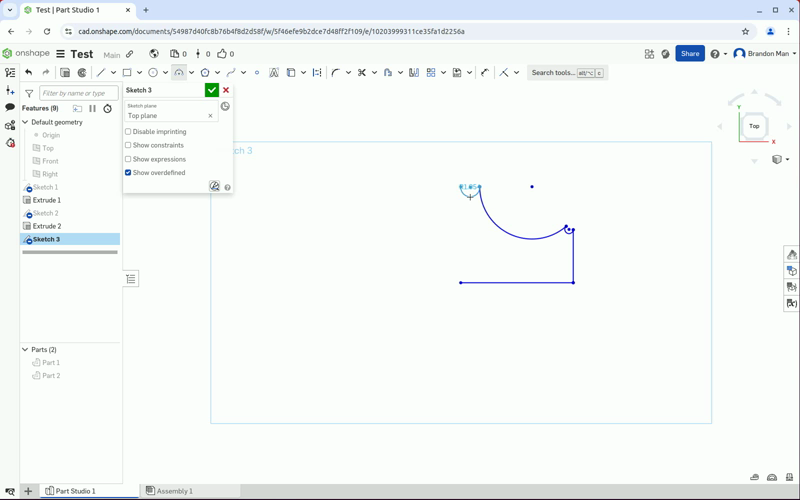
key_up(shift)
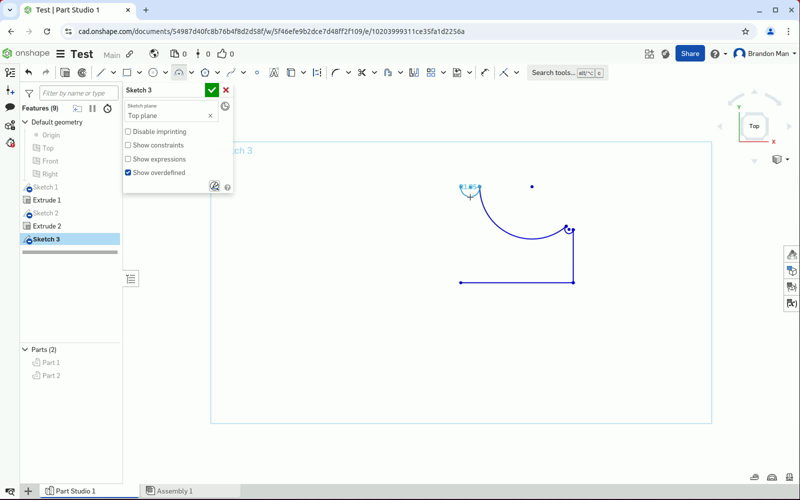
key(esc)
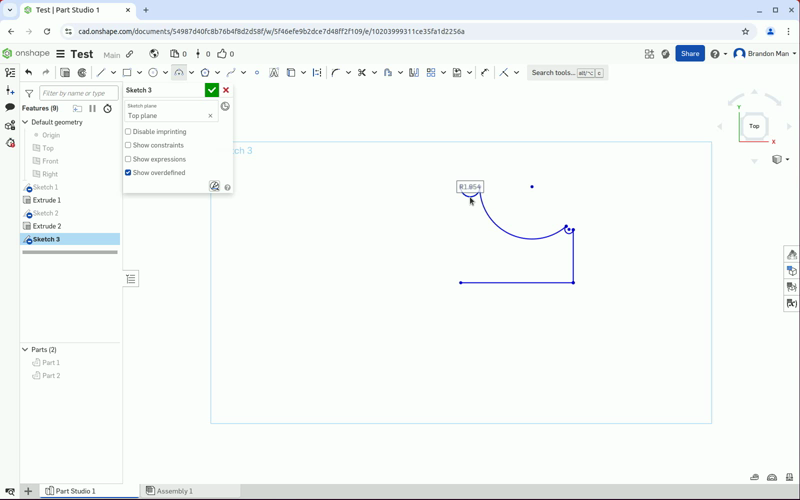
key(l)
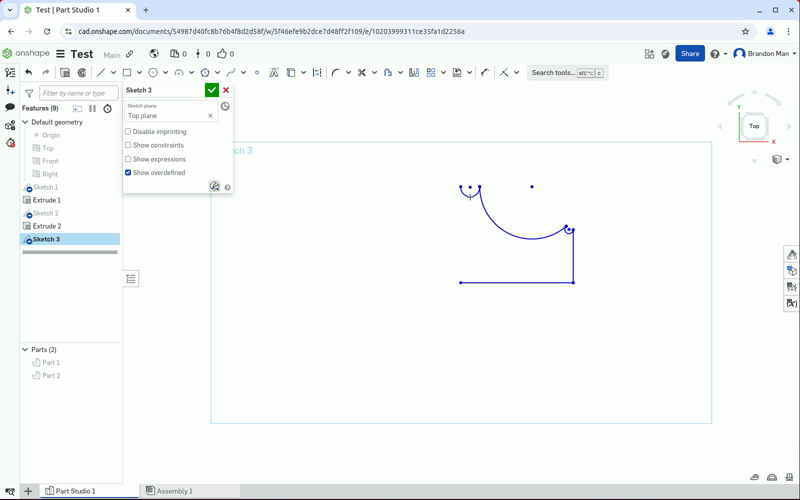
mouse_move(460, 186)
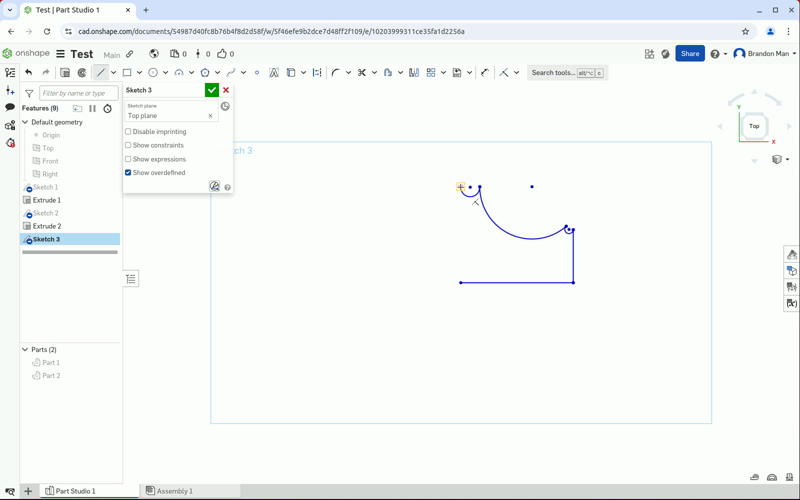
click(460, 186)
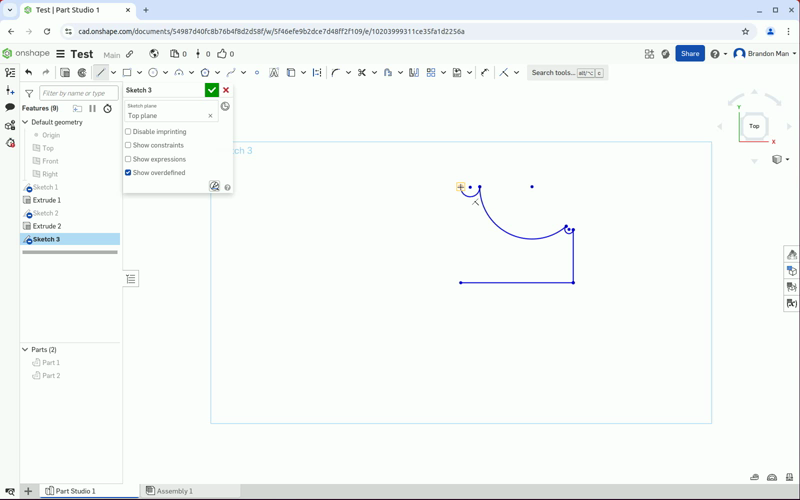
key_down(shift)
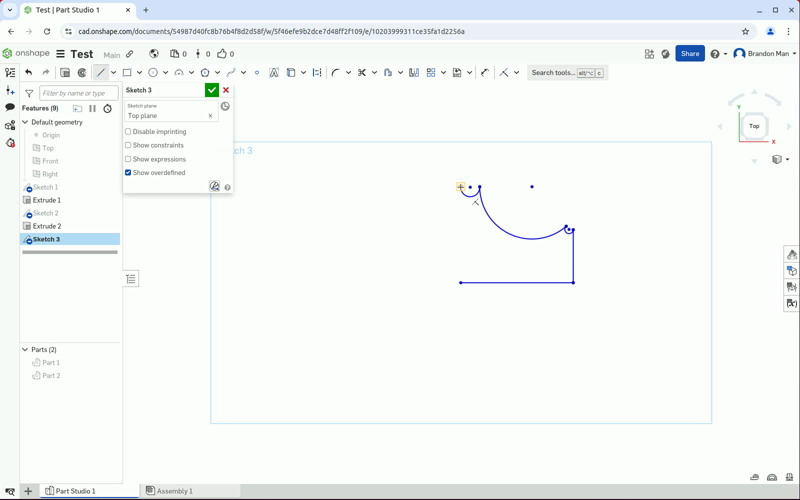
mouse_move(460, 282)
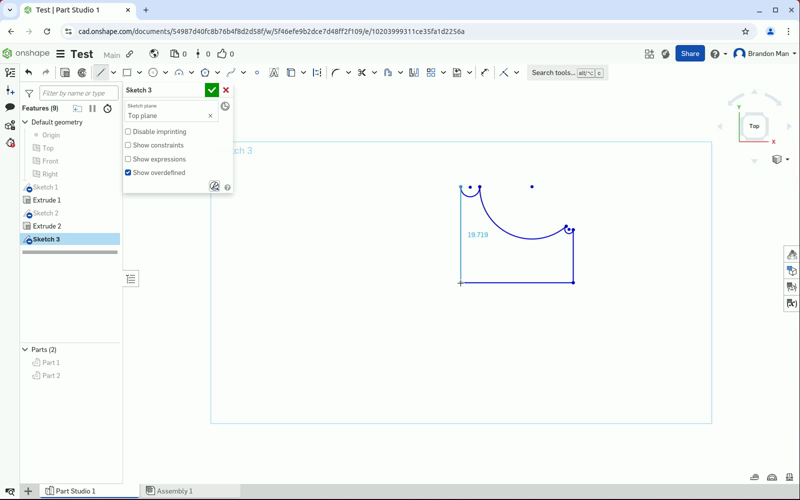
key_up(shift)
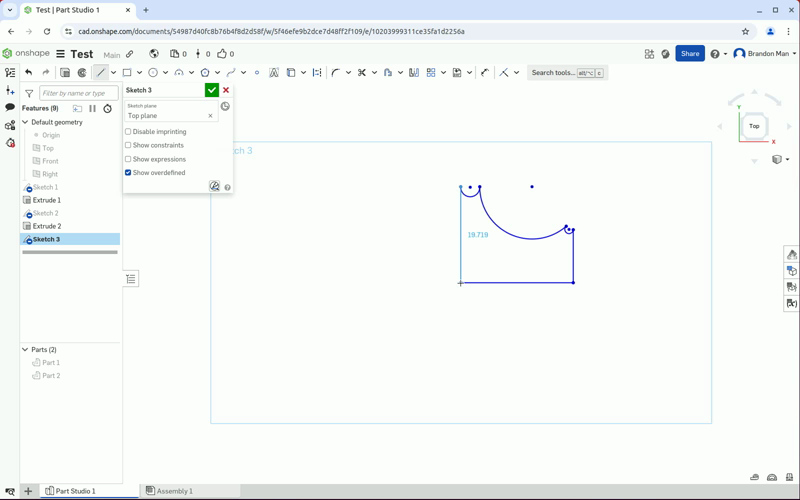
click(460, 282)
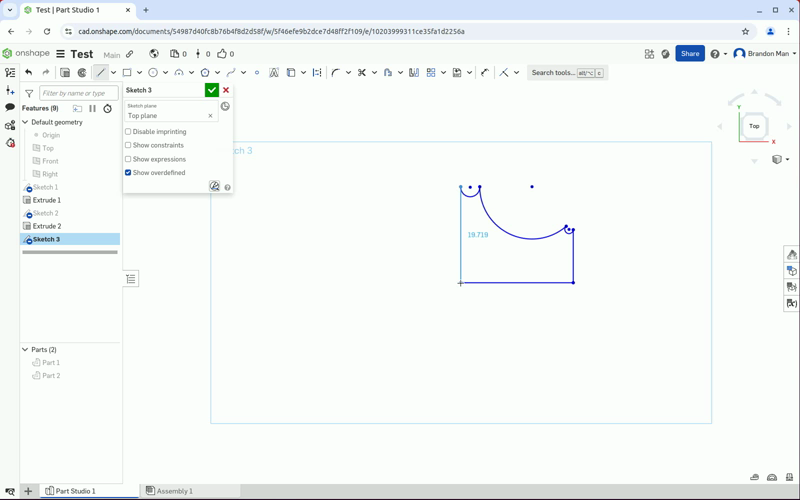
key(esc)
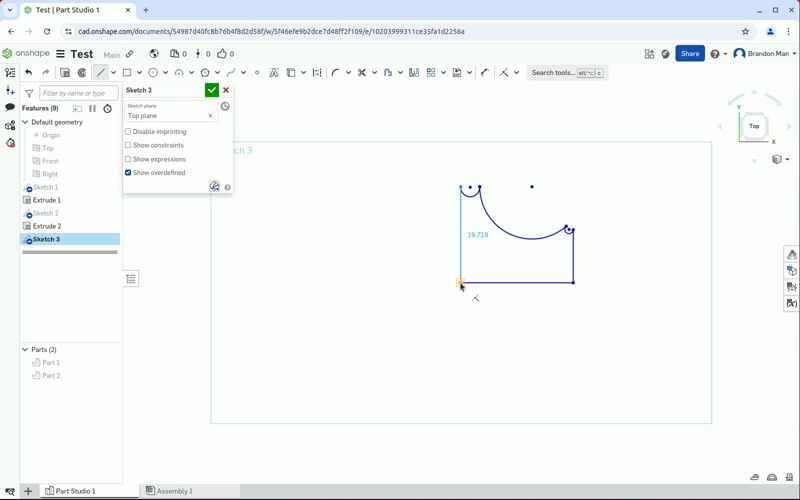
mouse_move(473, 244)
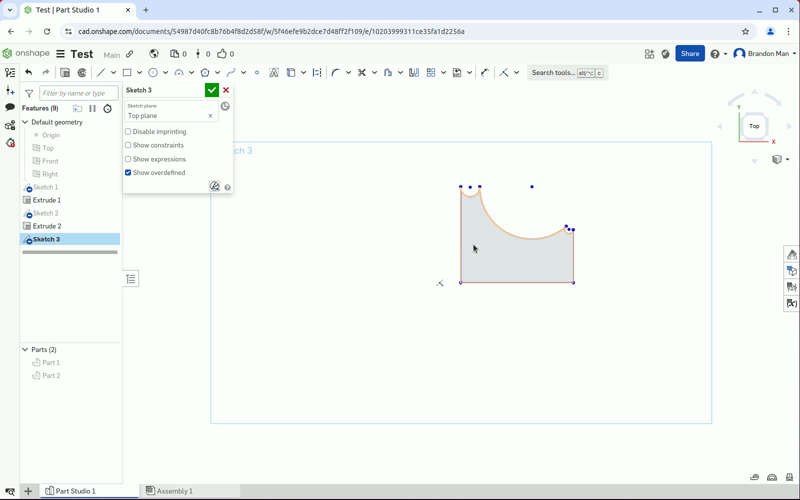
click(473, 244)
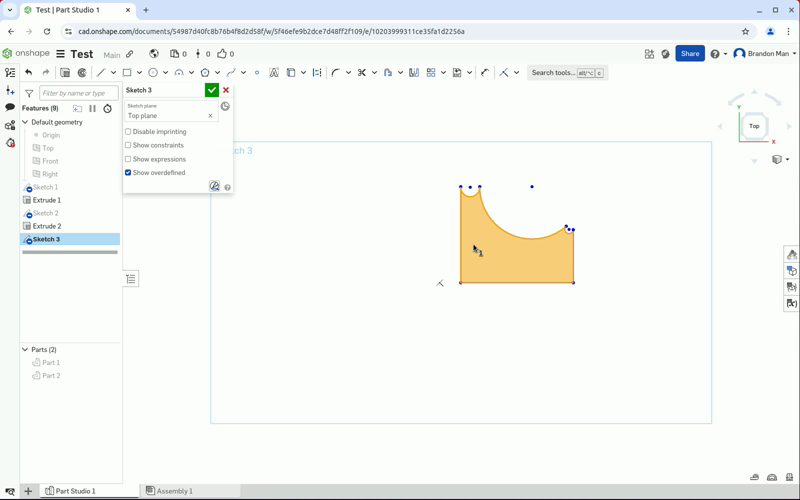
mouse_move(73, 352)
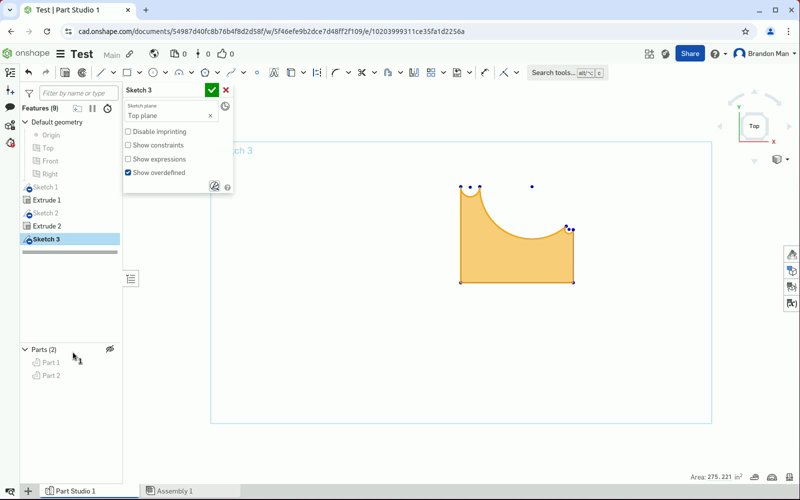
key(shift+y)
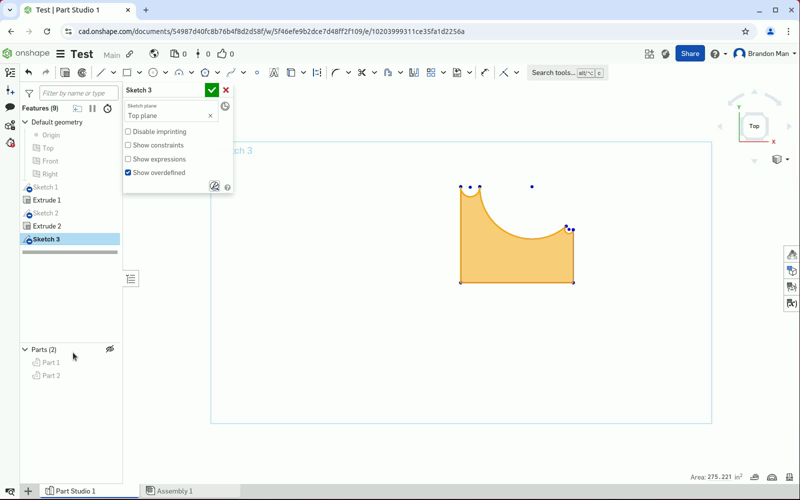
key(shift+e)
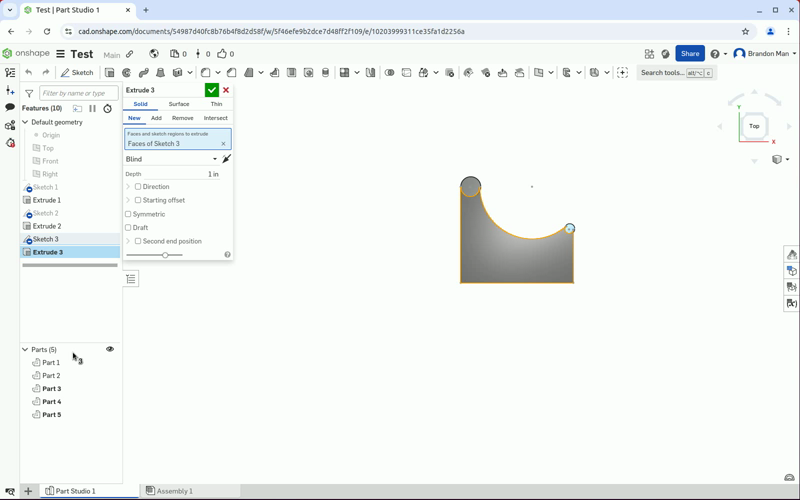
mouse_move(143, 106)
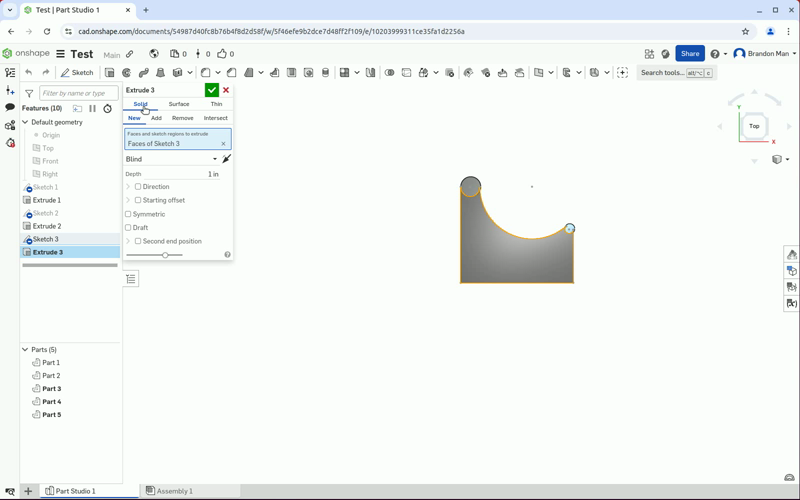
click(143, 106)
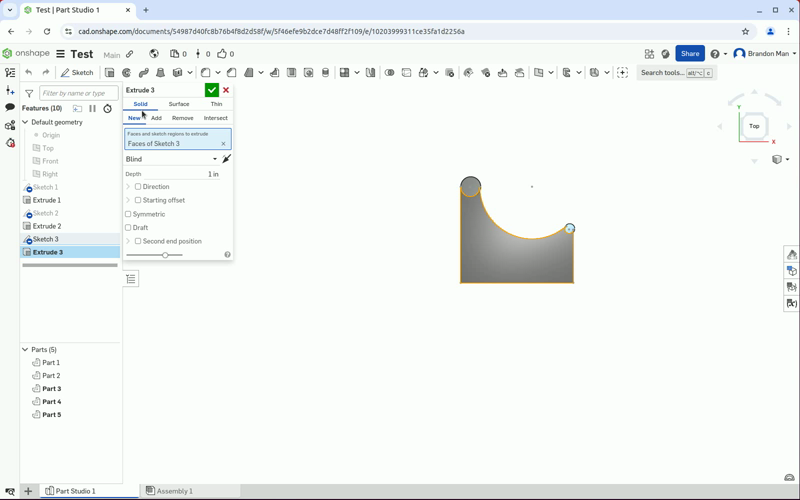
mouse_move(137, 120)
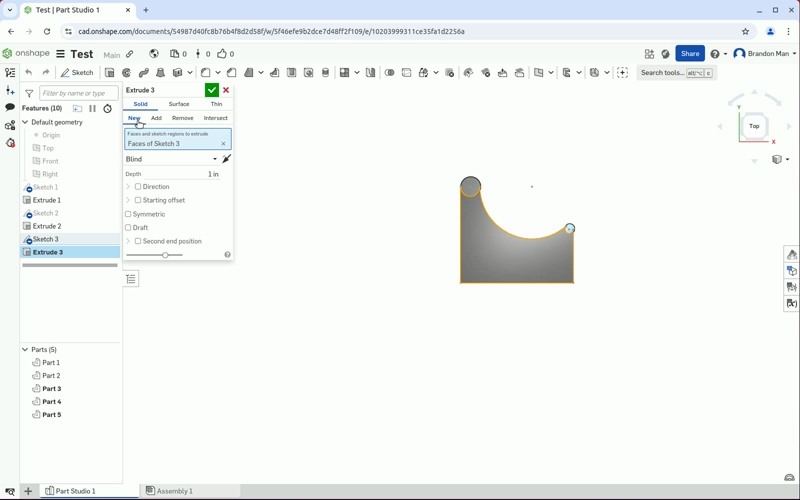
click(137, 120)
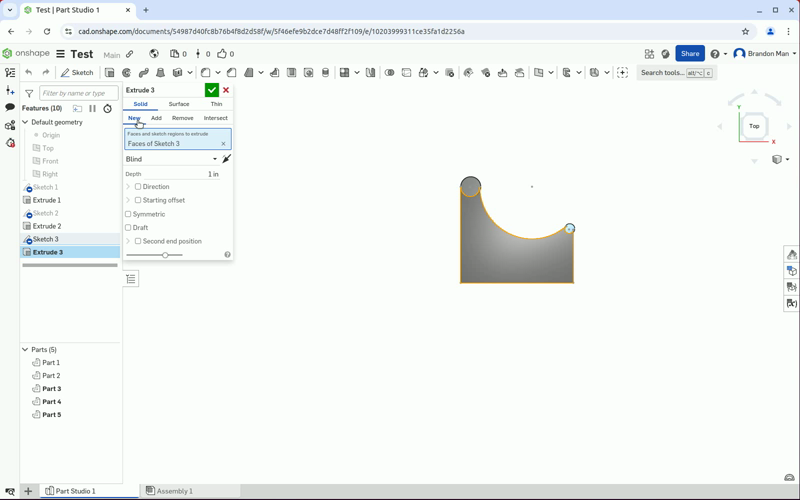
key(tab, 4)
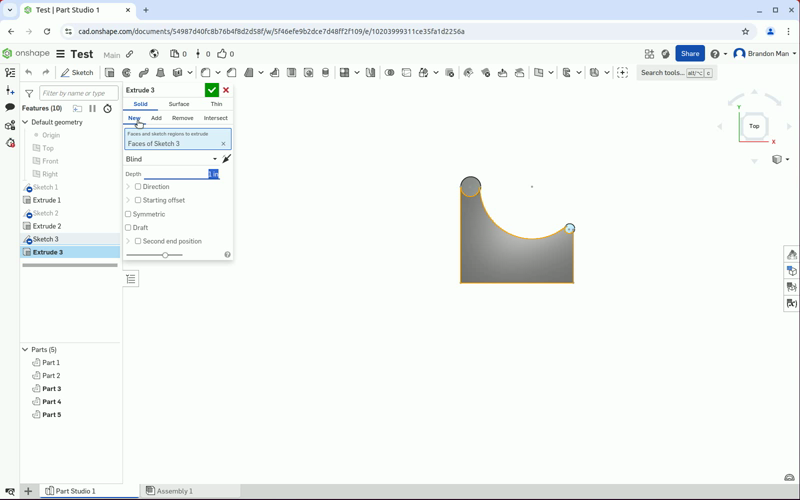
text(3.37)
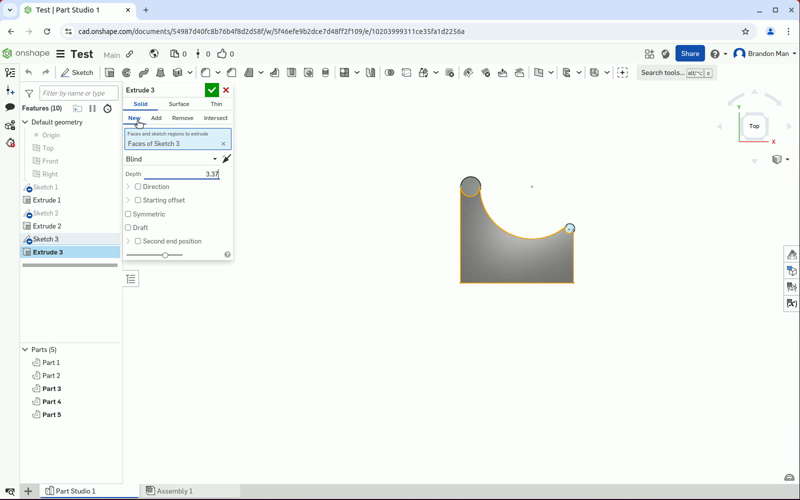
key(enter)
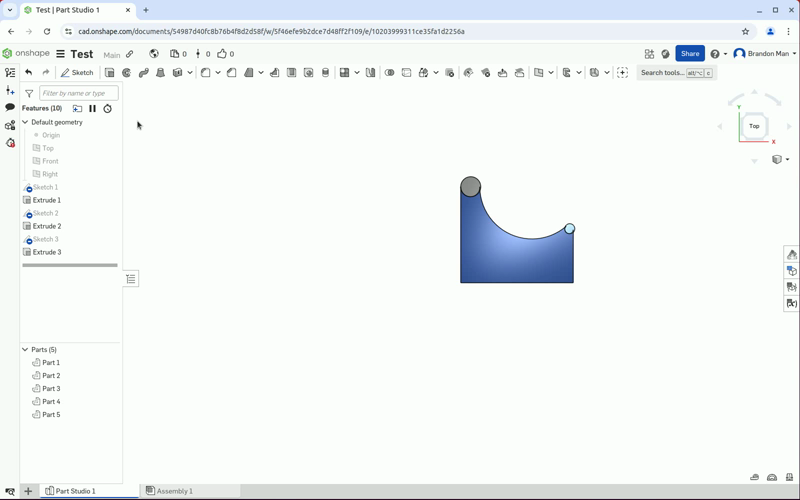
key(shift+h)
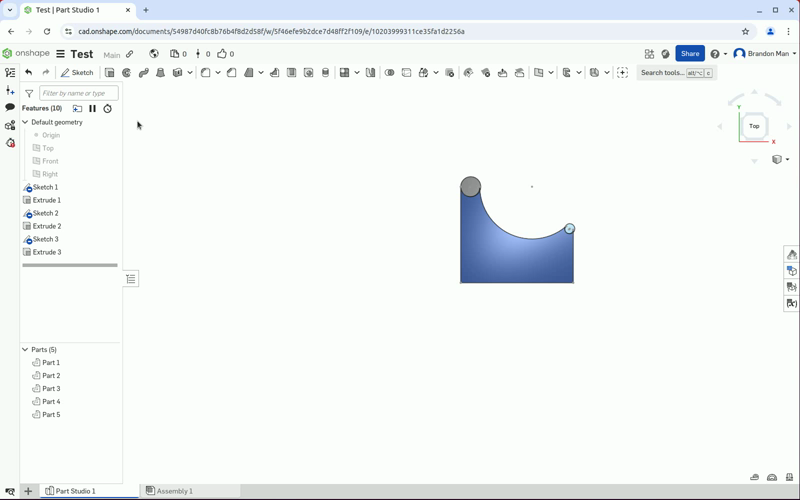
key(shift+h)
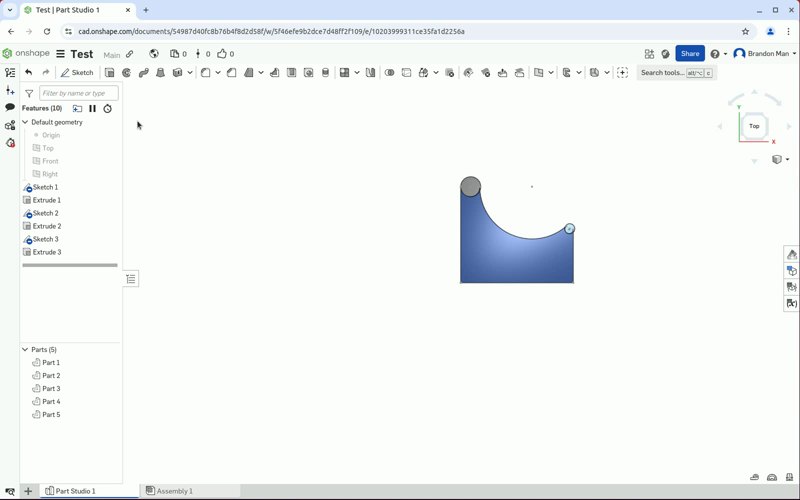
key(shift+7)
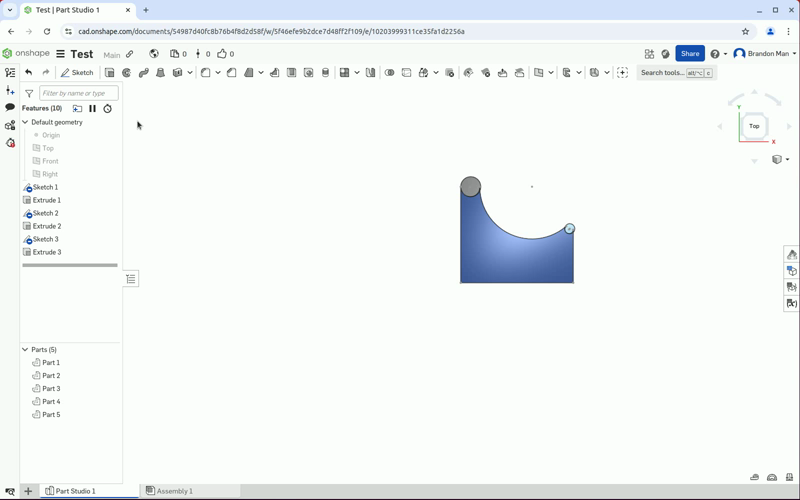
key(up, 3)
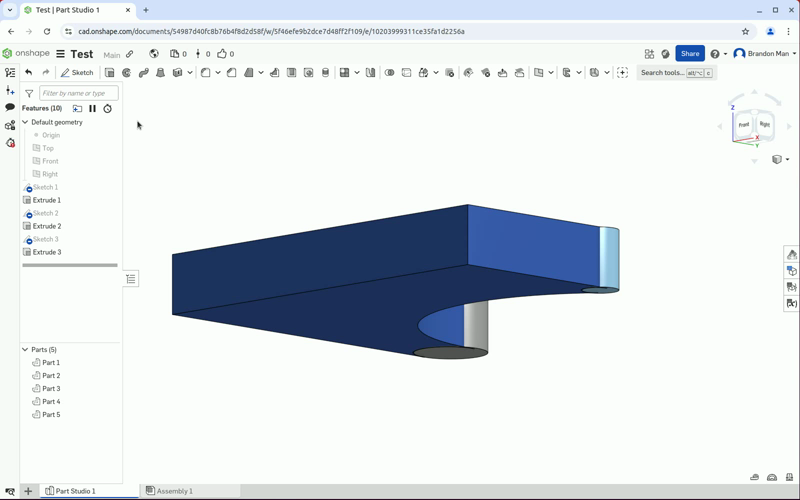
key(left, 3)
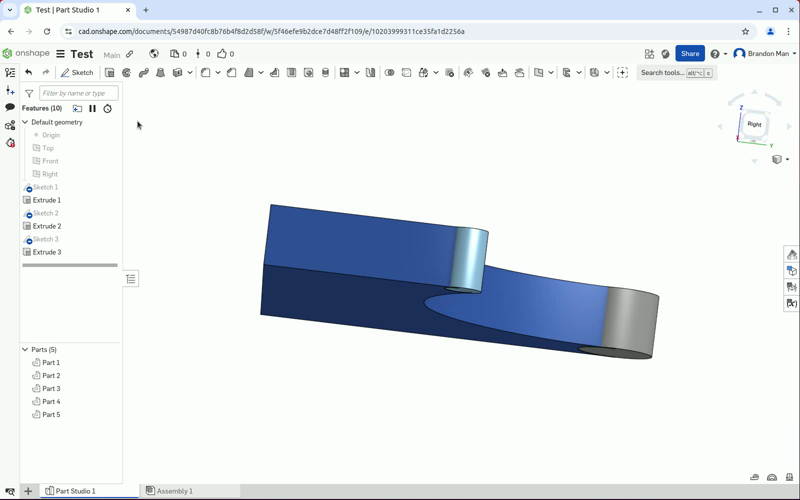
key(right, 3)
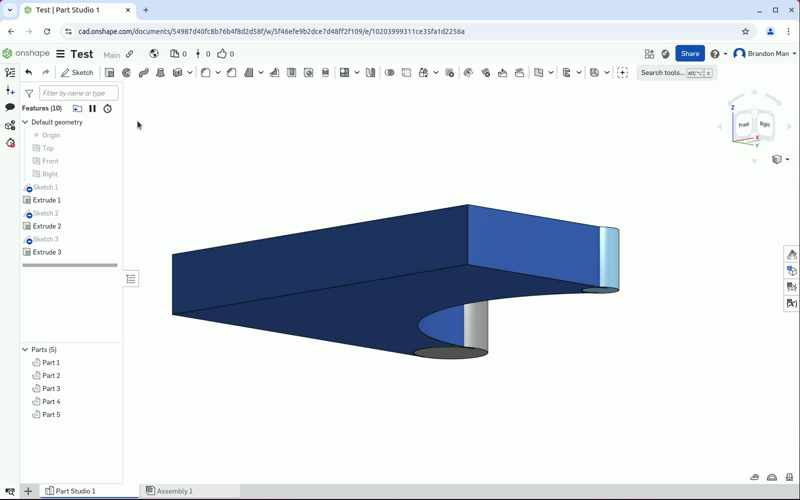
key(down, 3)
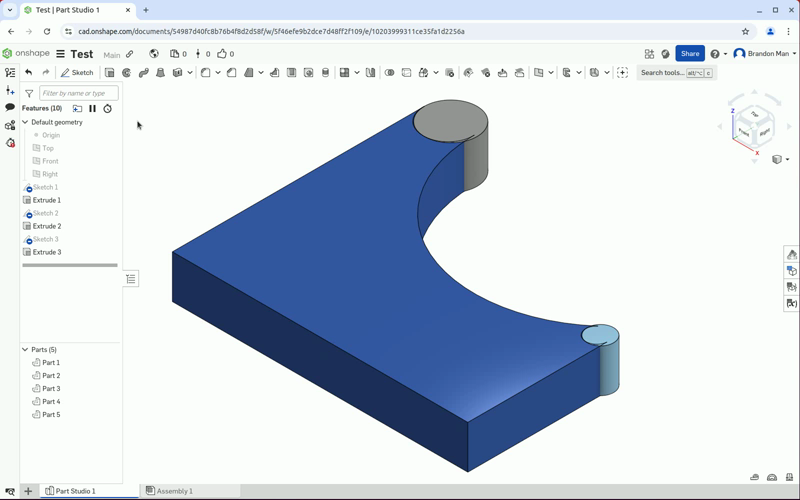
mouse_move(73, 189)
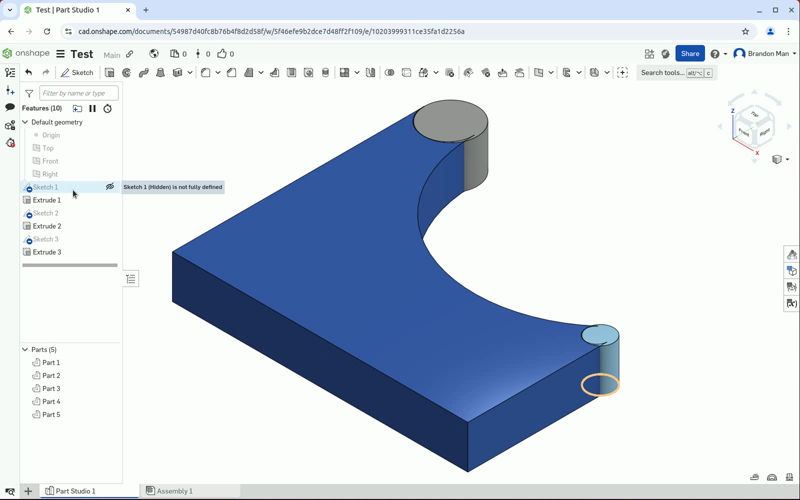
click(73, 189)